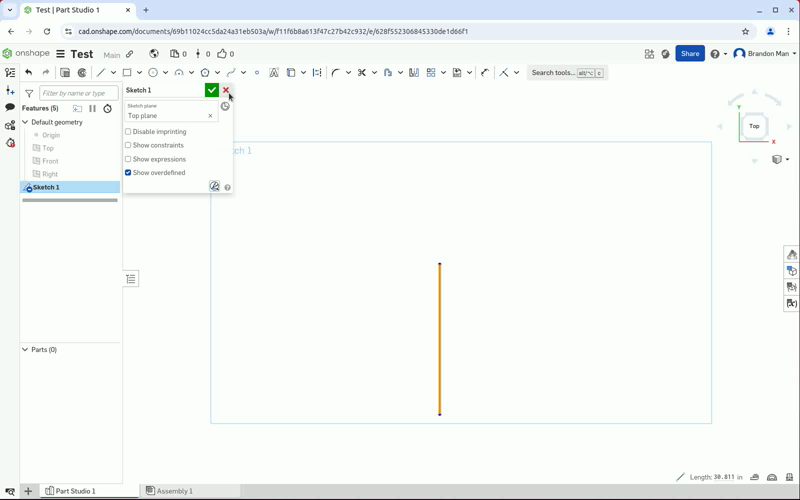
key(shift+h)
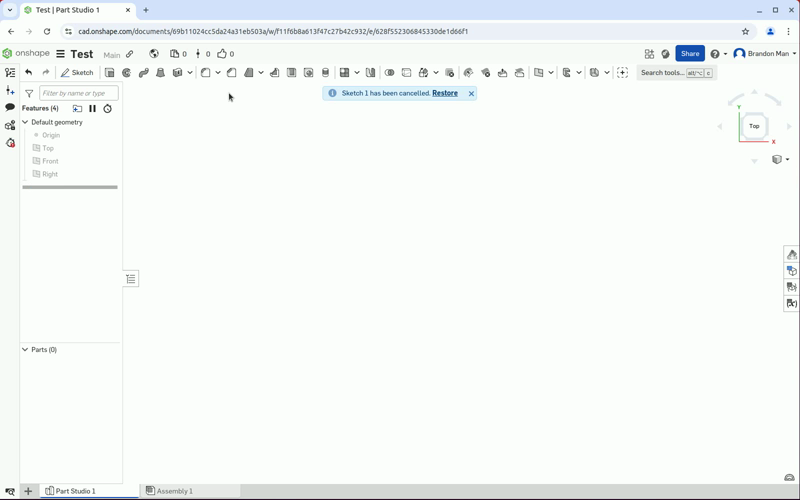
mouse_move(73, 352)
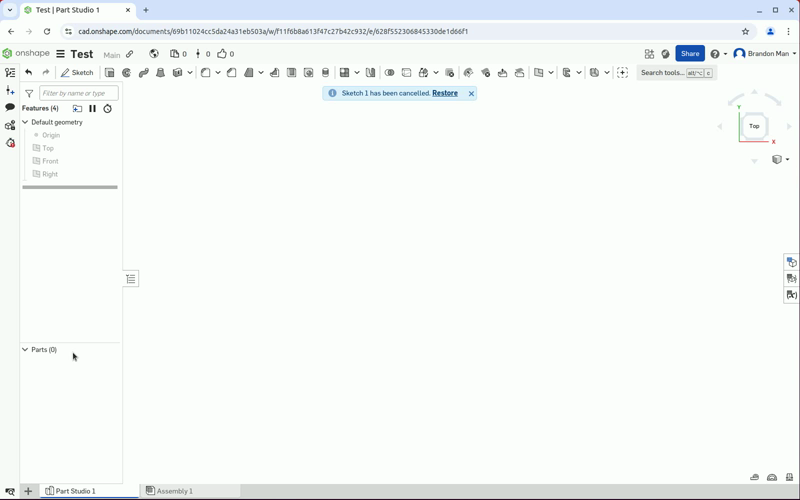
key(y)
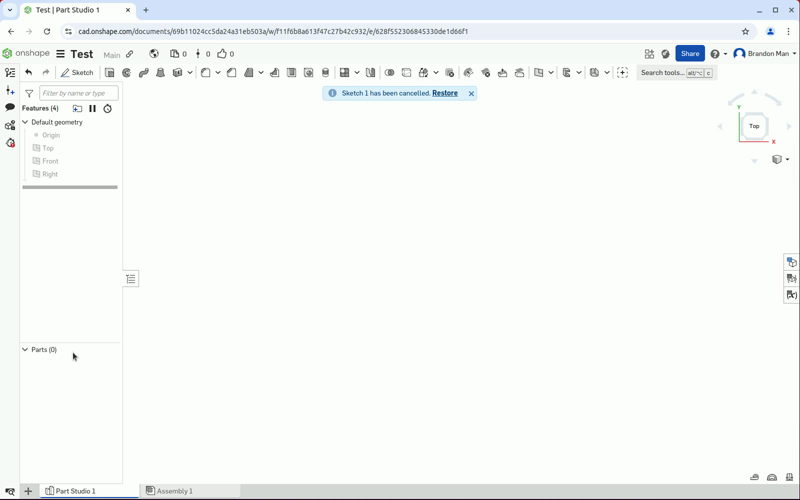
key(shift+p)
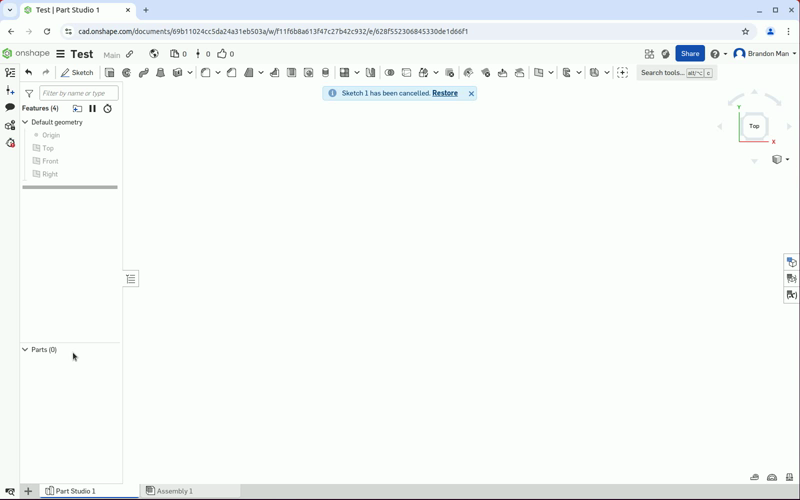
key(space)
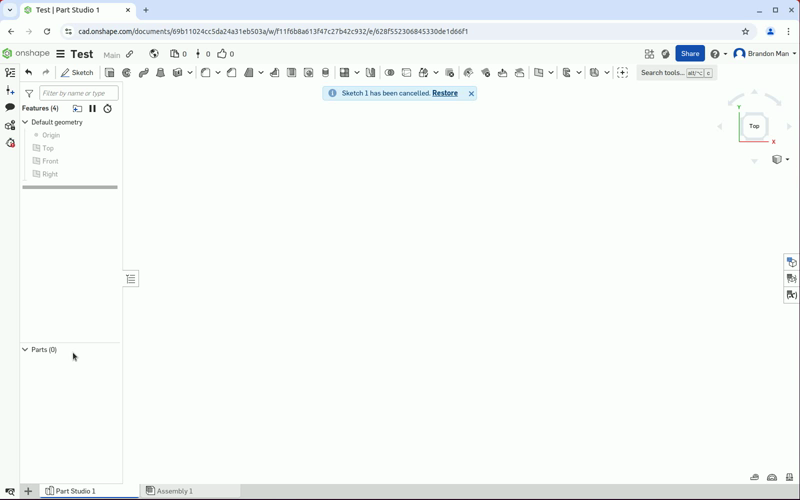
key_down(shift)
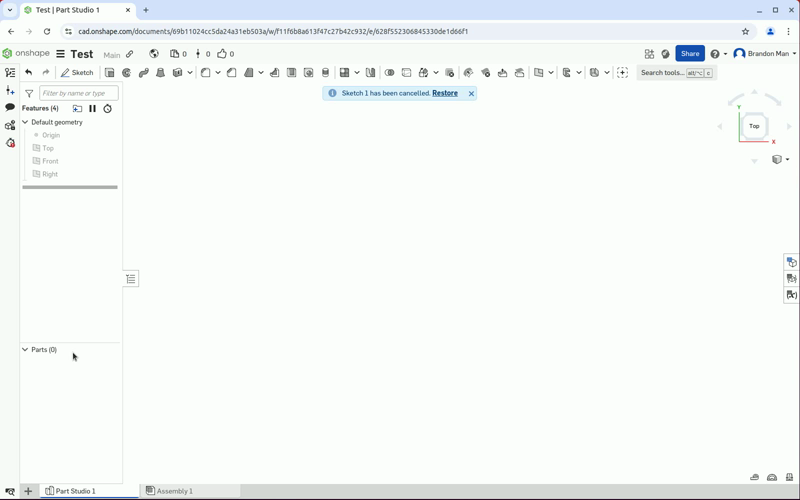
key(up)
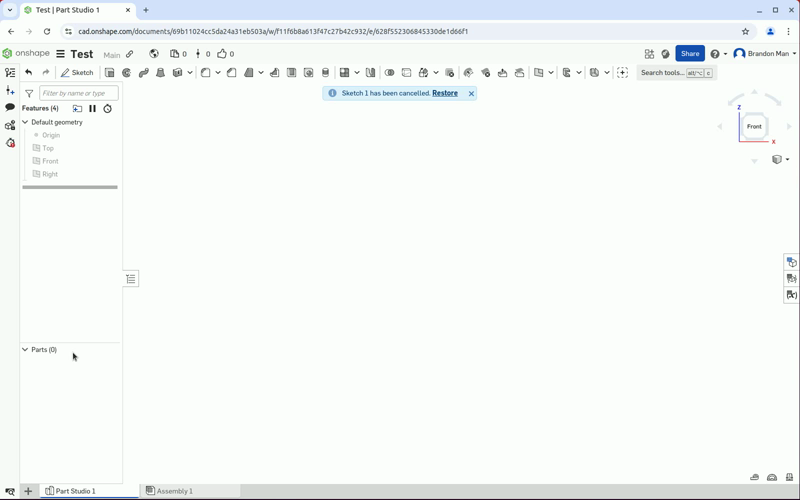
key_up(shift)
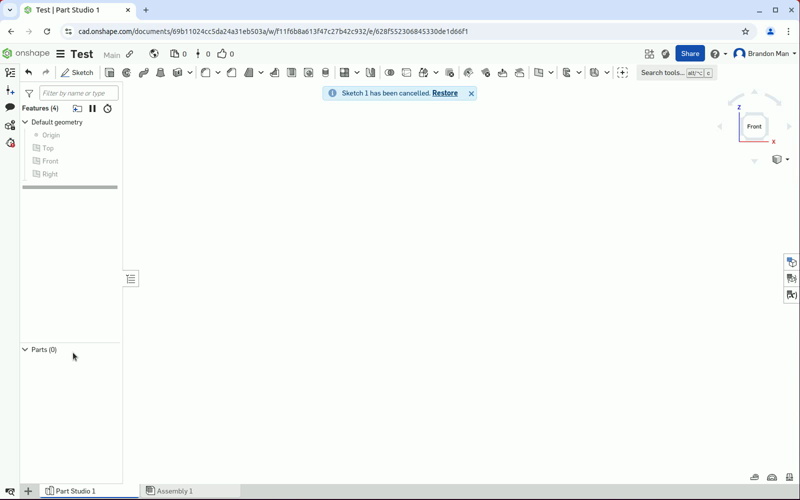
key(space)
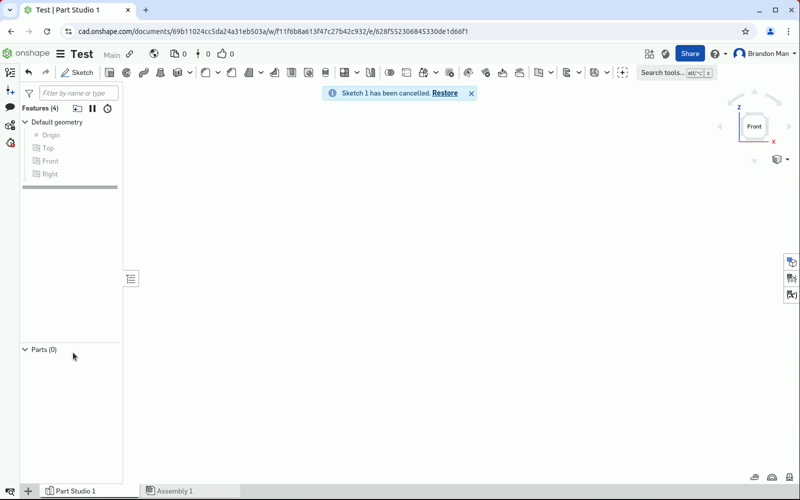
key_down(shift)
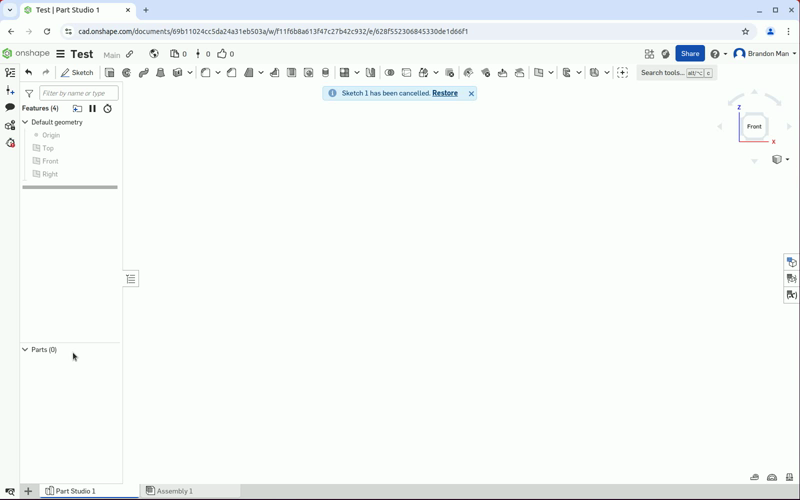
key(left)
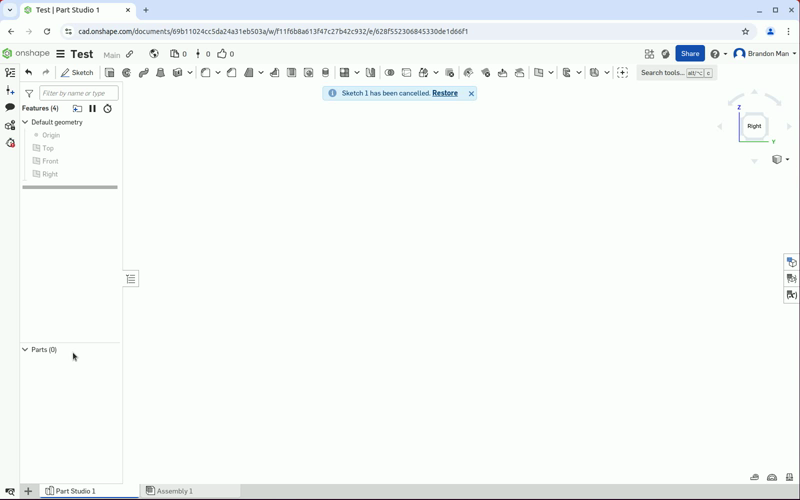
key_up(shift)
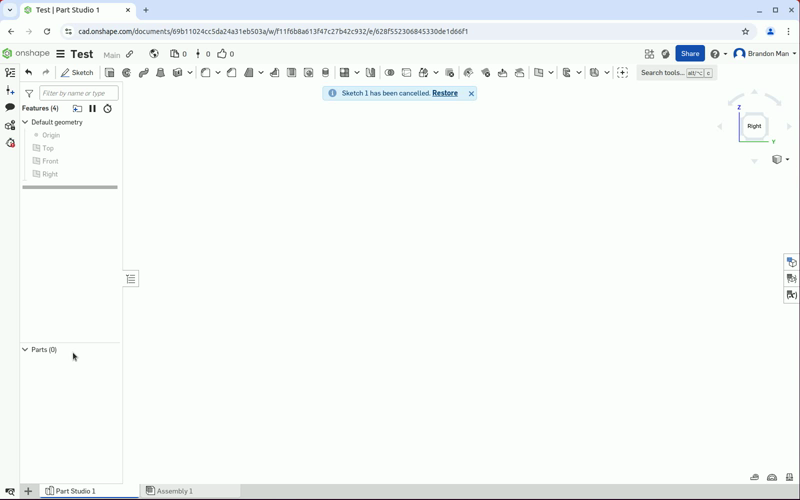
mouse_move(73, 352)
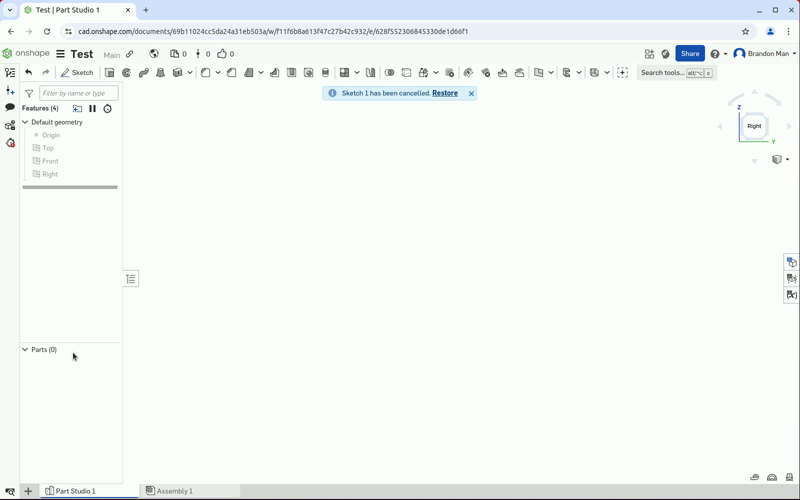
key(shift+y)
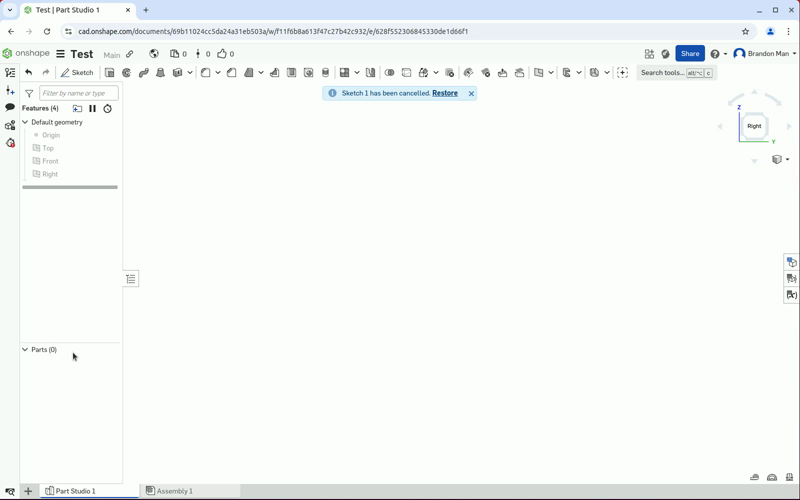
key(shift+s)
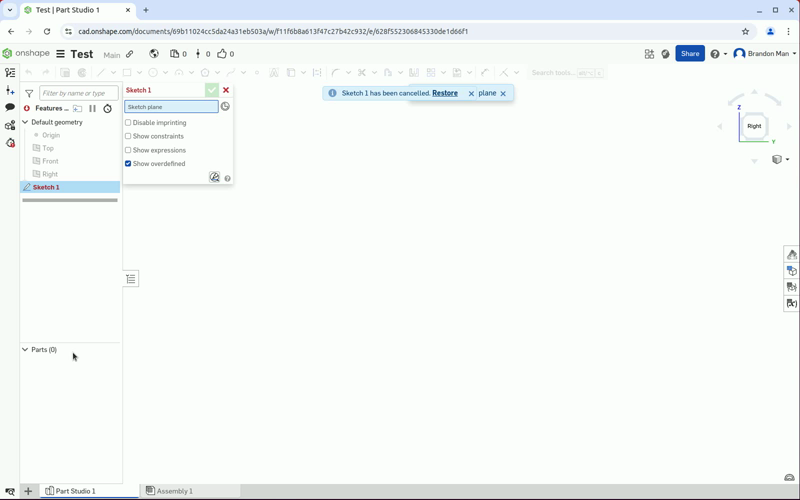
mouse_move(73, 176)
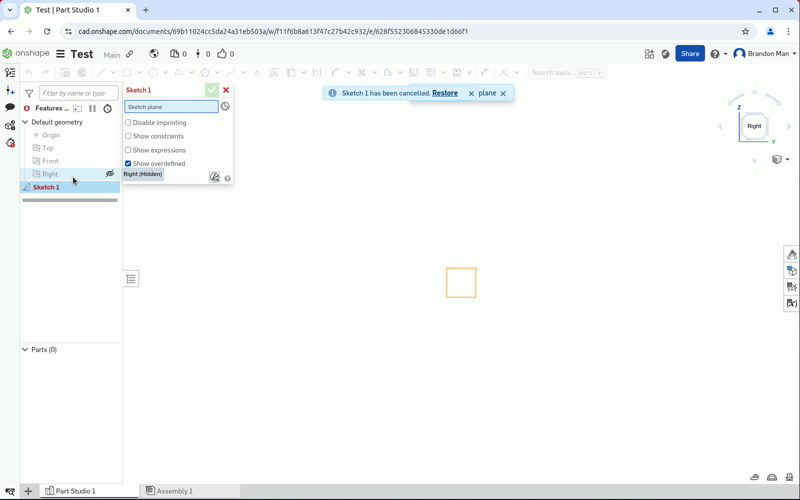
click(73, 176)
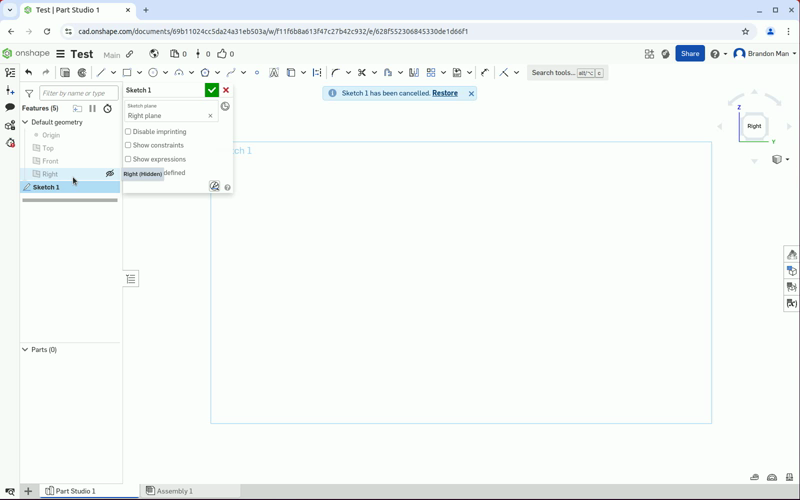
mouse_move(73, 352)
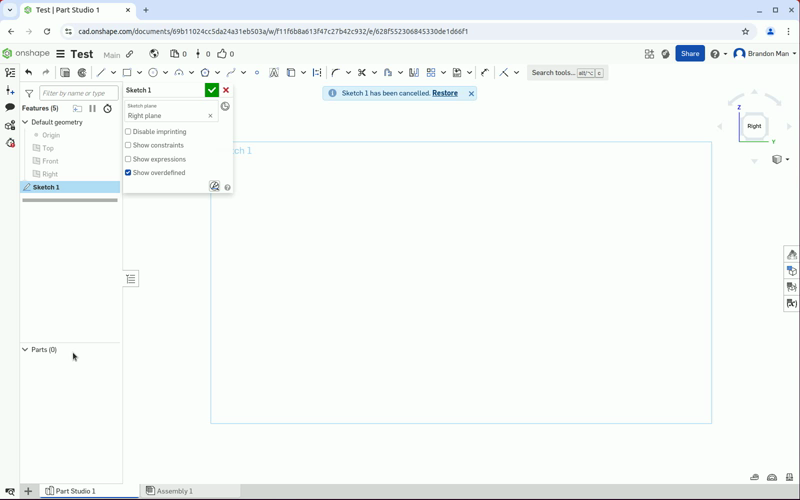
key(y)
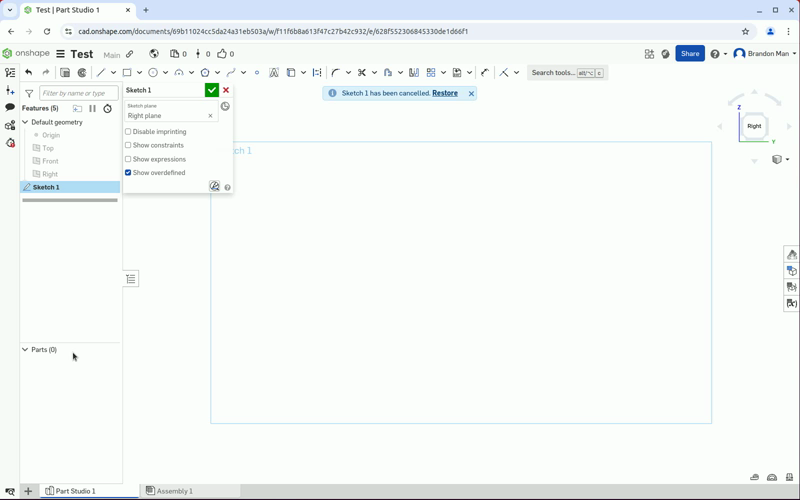
key(l)
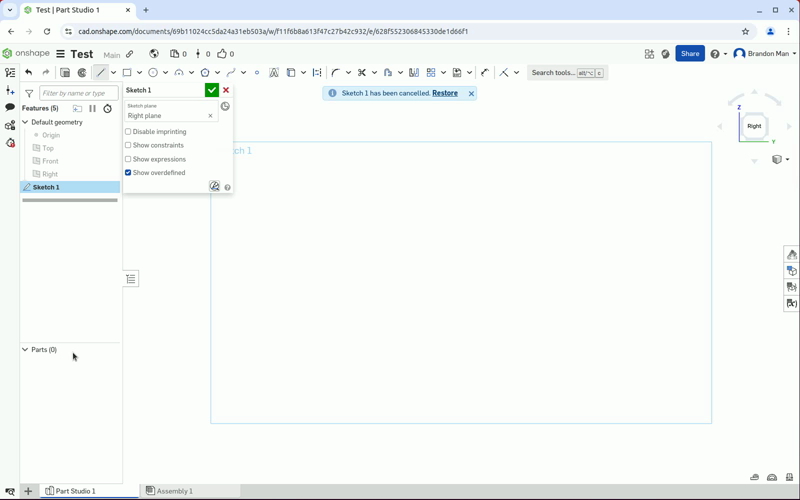
key_down(shift)
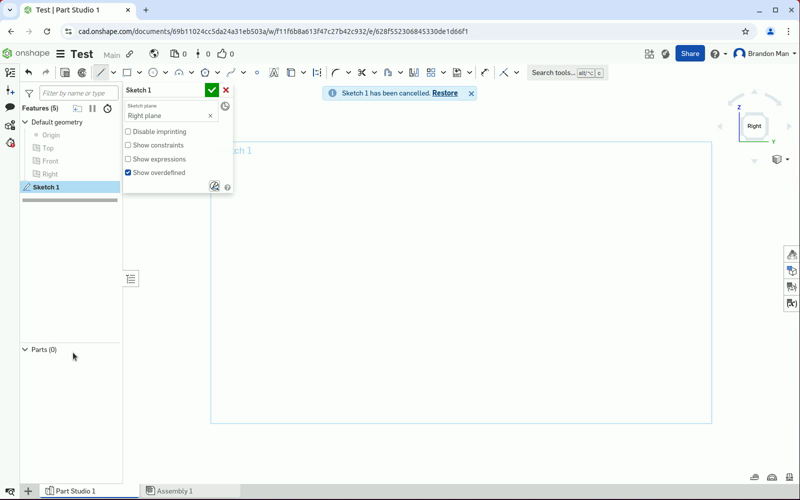
mouse_move(460, 282)
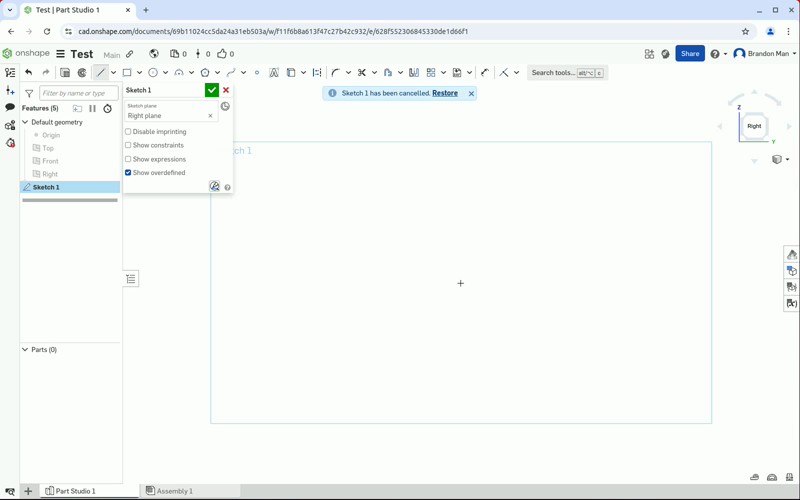
click(460, 282)
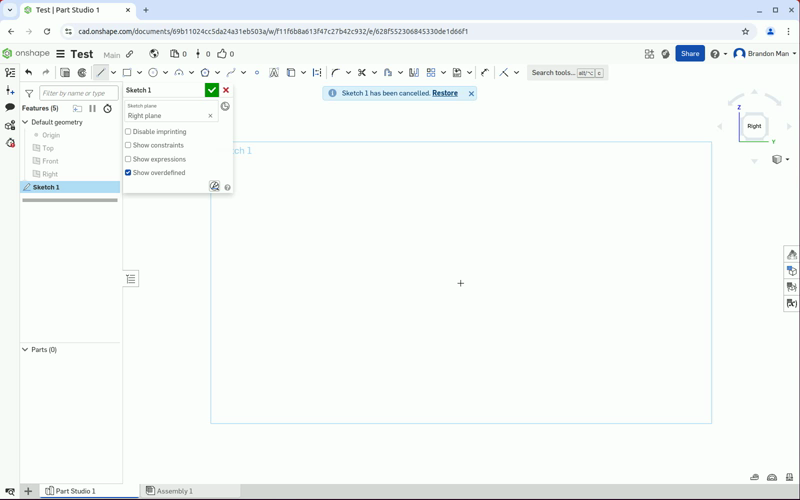
key_up(shift)
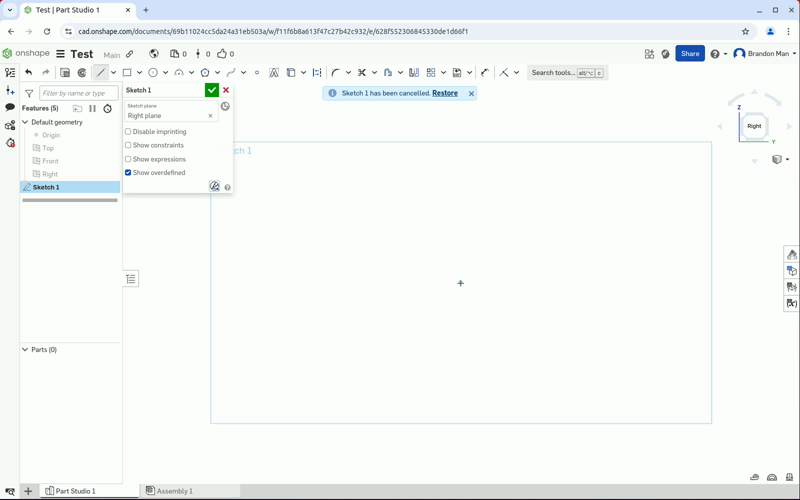
key_down(shift)
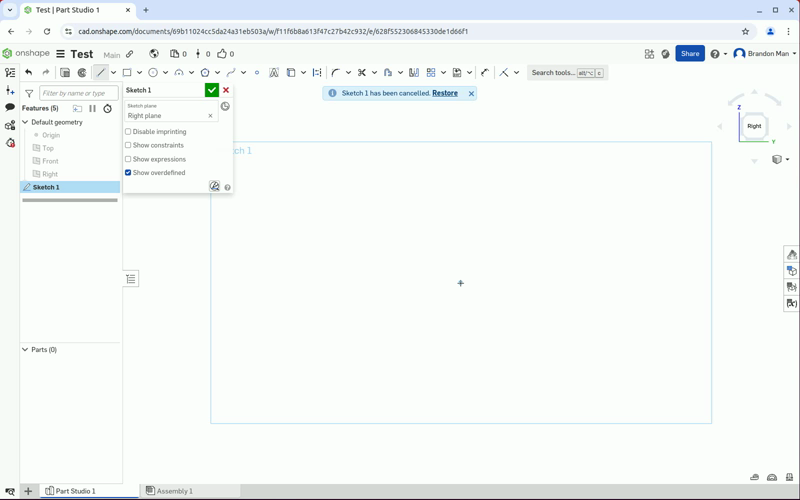
mouse_move(544, 282)
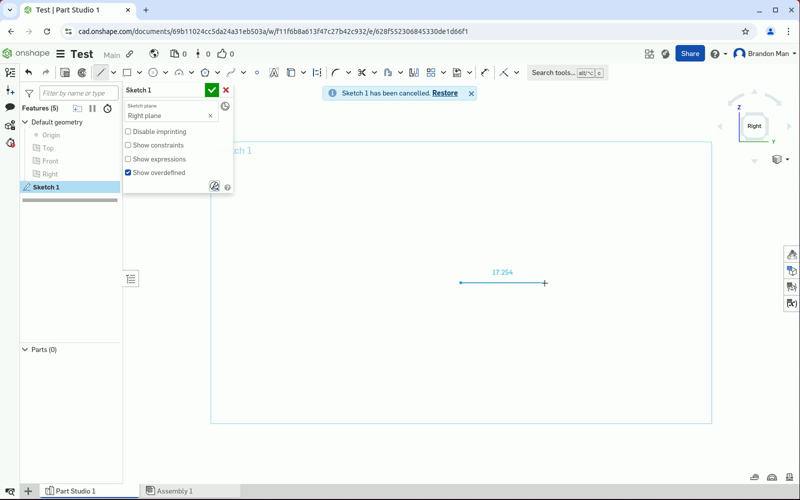
click(544, 282)
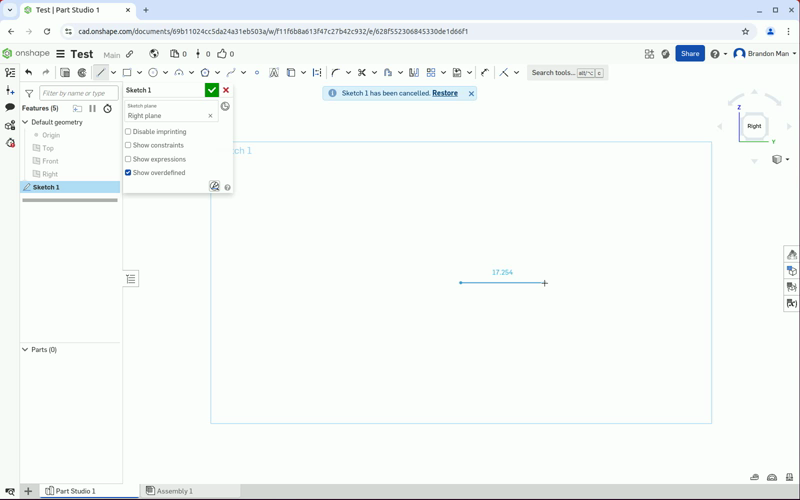
key_up(shift)
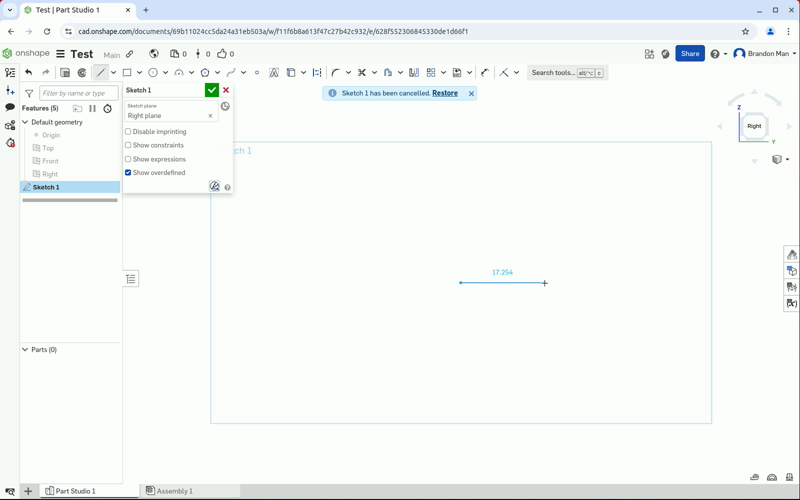
key_down(shift)
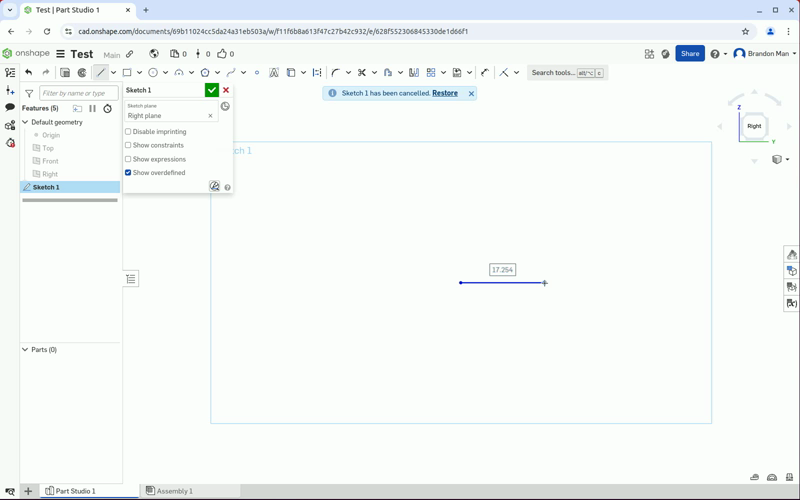
mouse_move(544, 170)
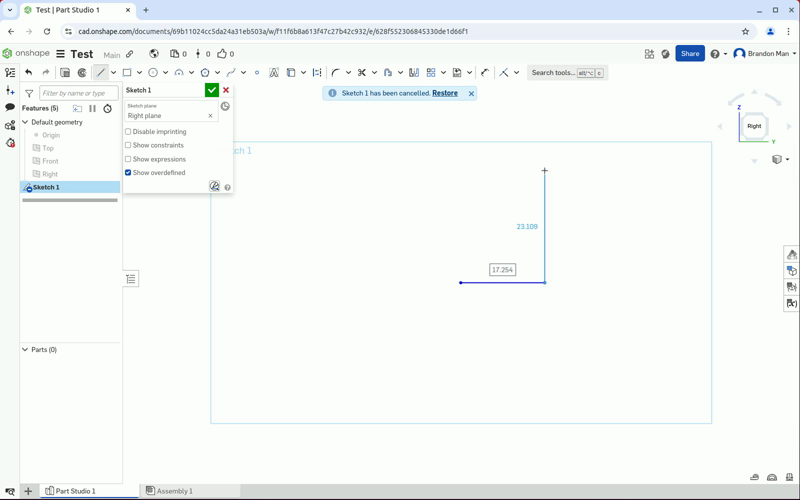
click(544, 170)
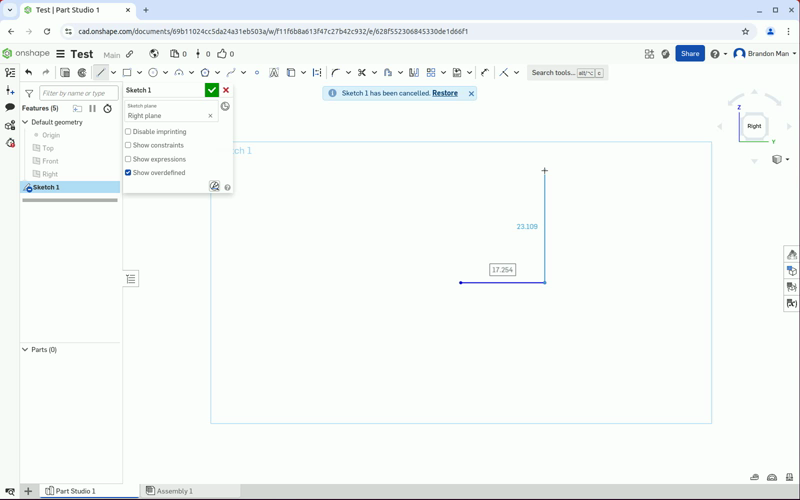
key_up(shift)
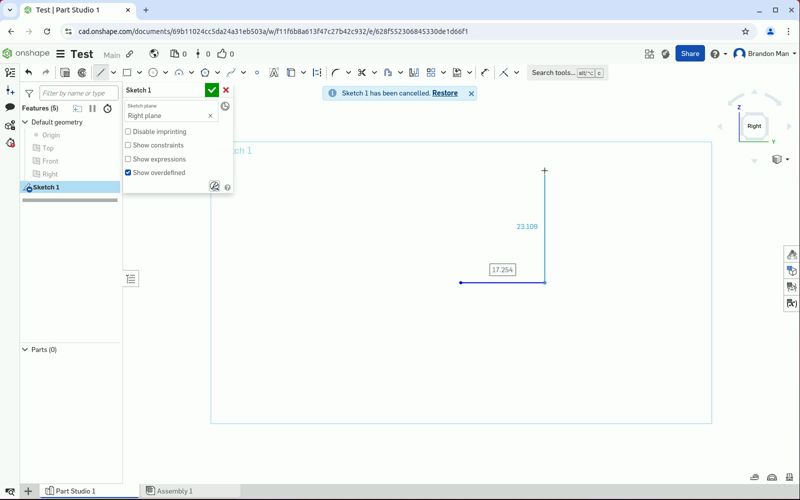
key_down(shift)
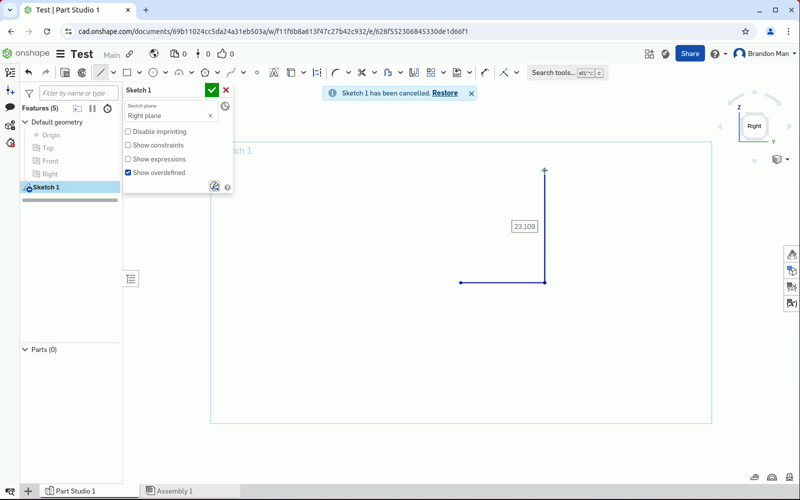
mouse_move(460, 170)
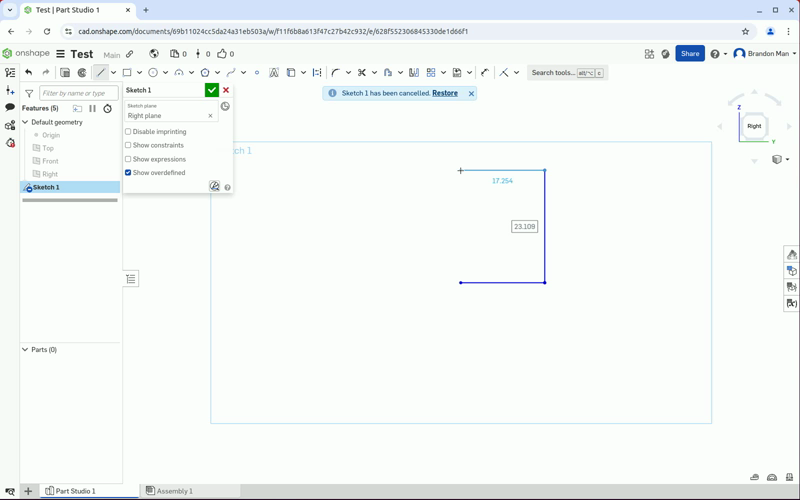
click(460, 170)
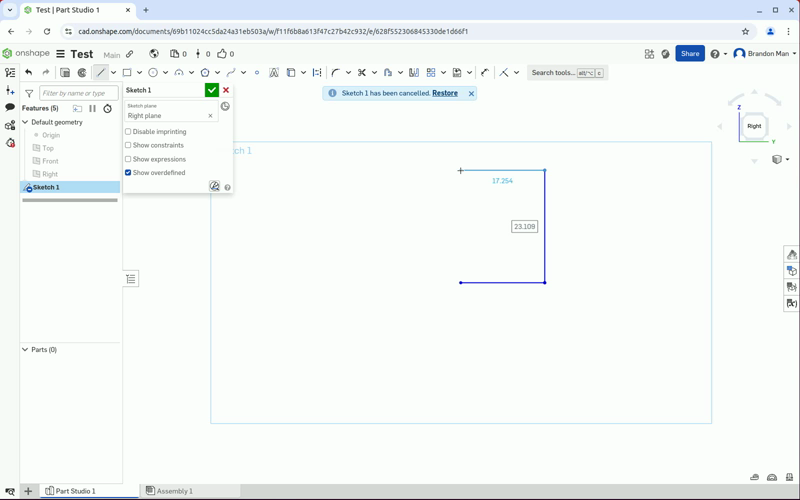
key_up(shift)
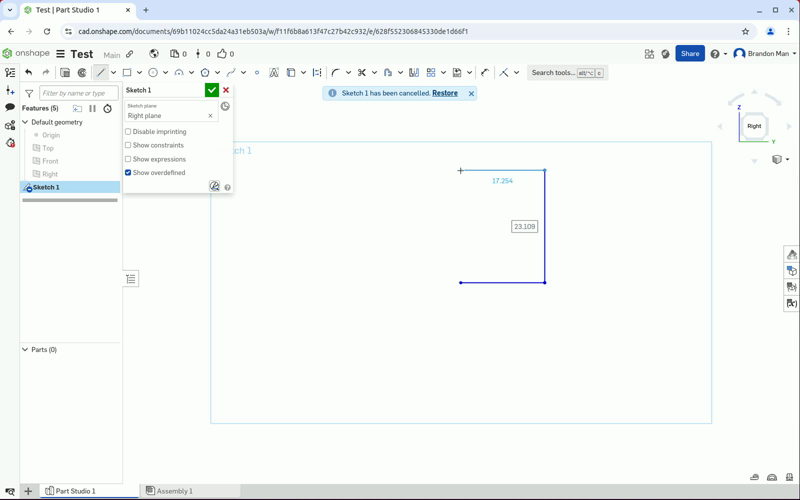
key_down(shift)
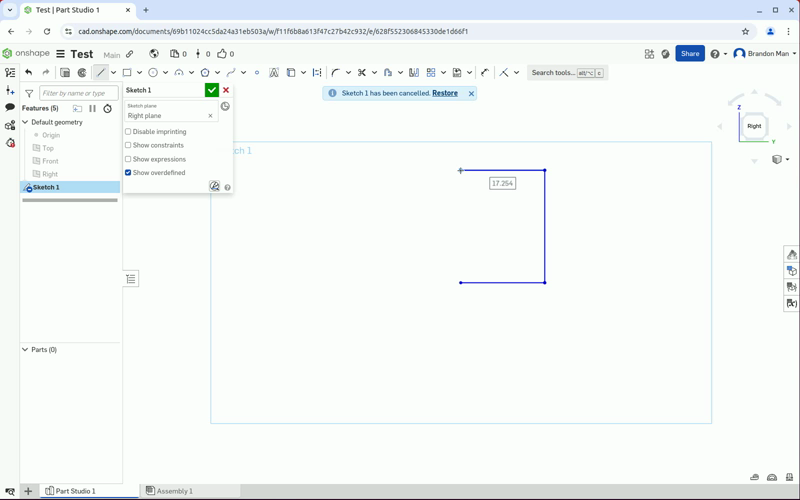
mouse_move(460, 282)
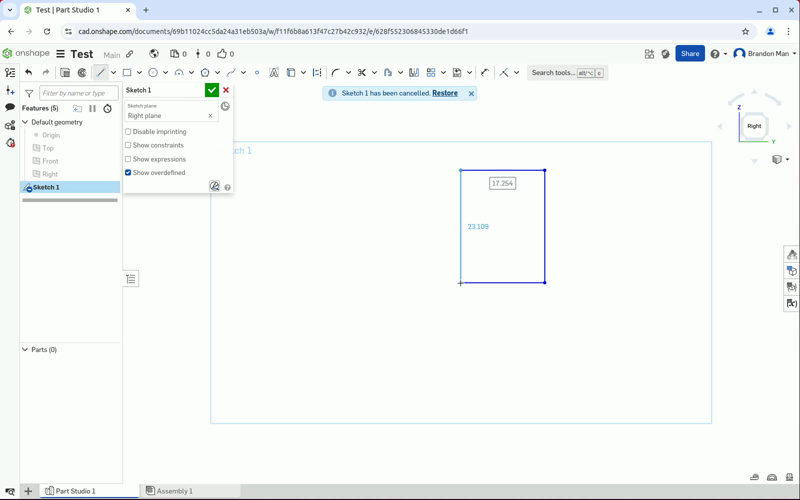
key_up(shift)
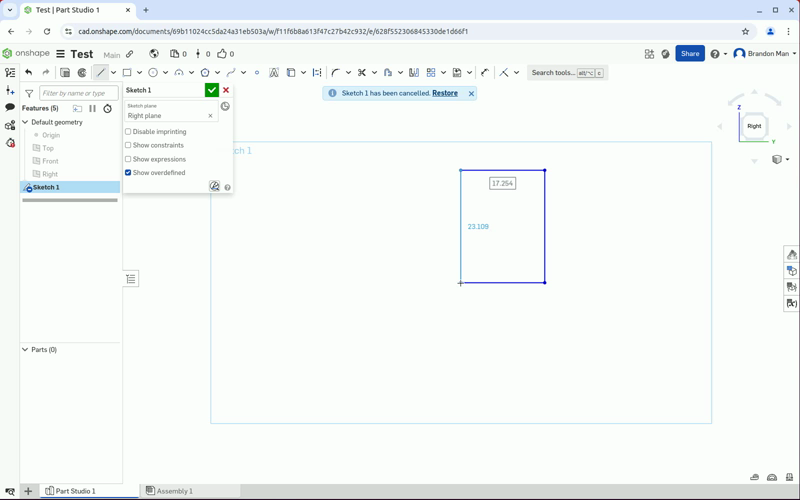
click(460, 282)
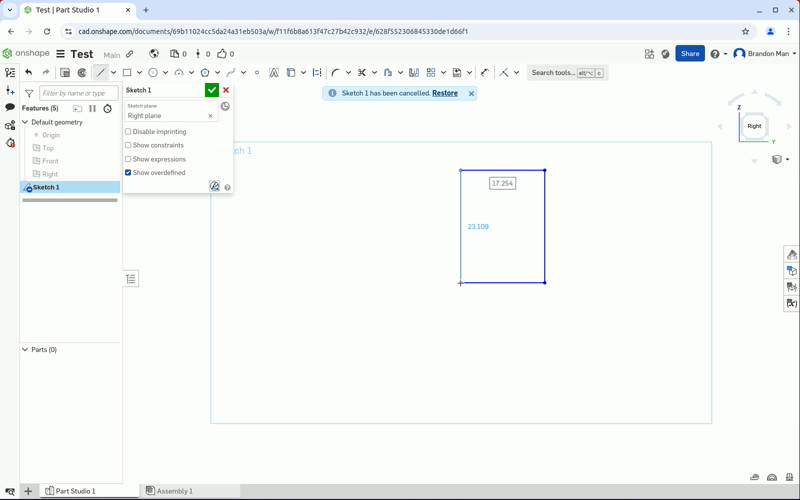
key(esc)
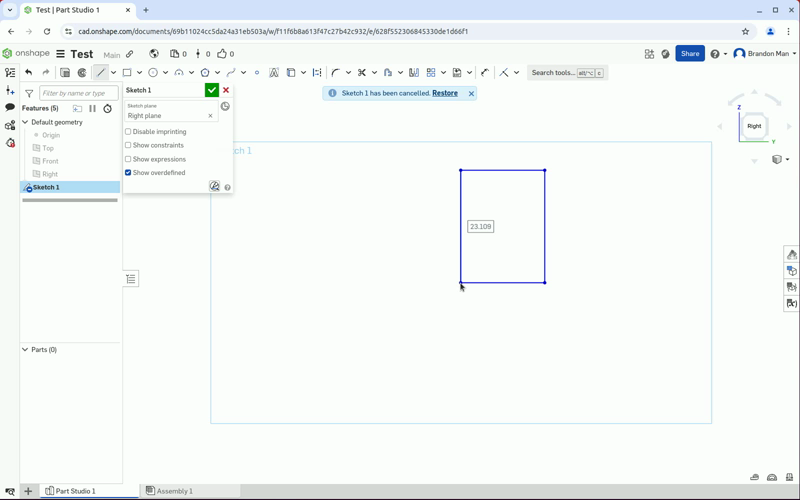
mouse_move(499, 200)
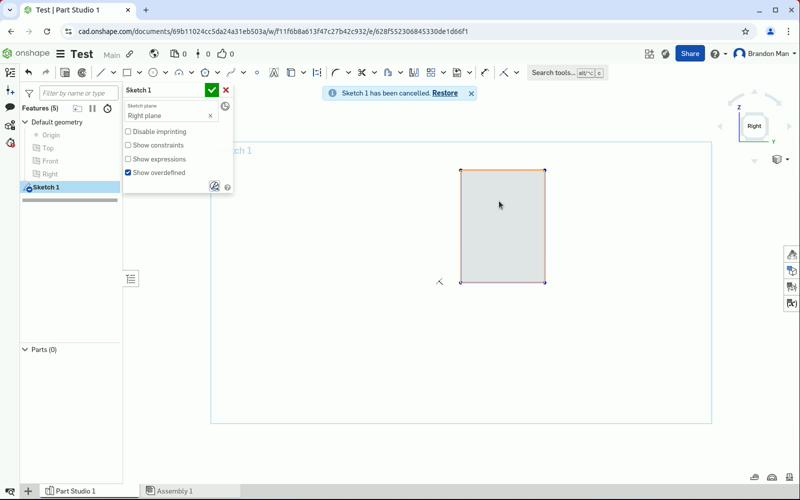
click(499, 200)
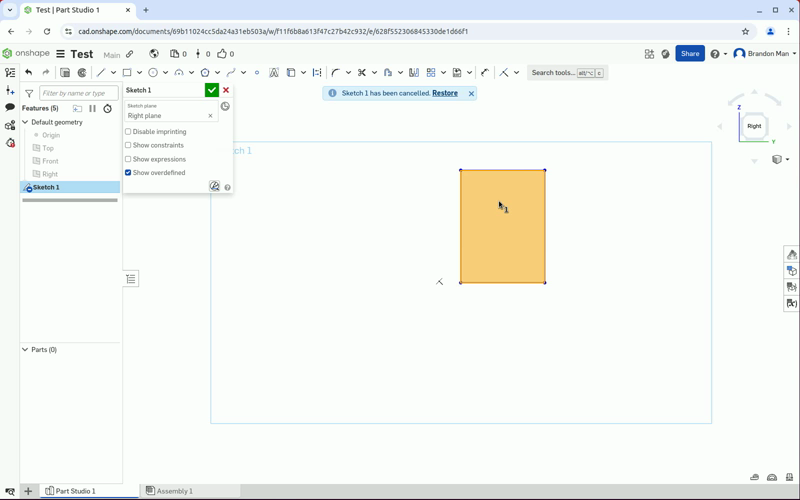
mouse_move(73, 352)
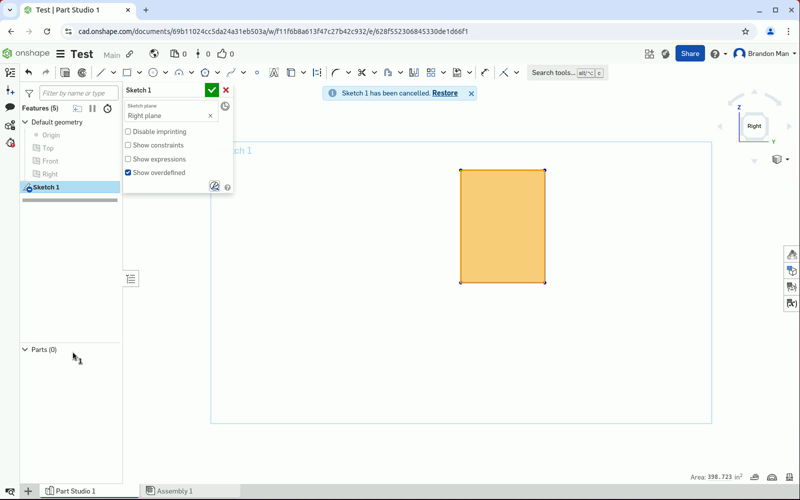
key(shift+y)
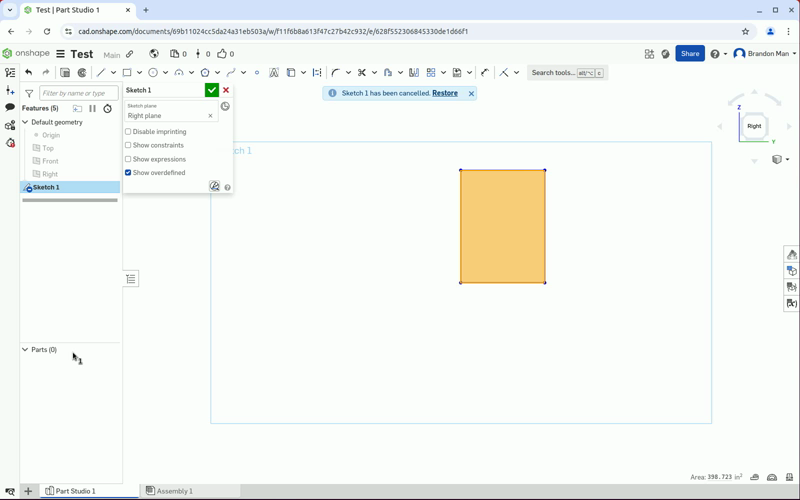
key(shift+e)
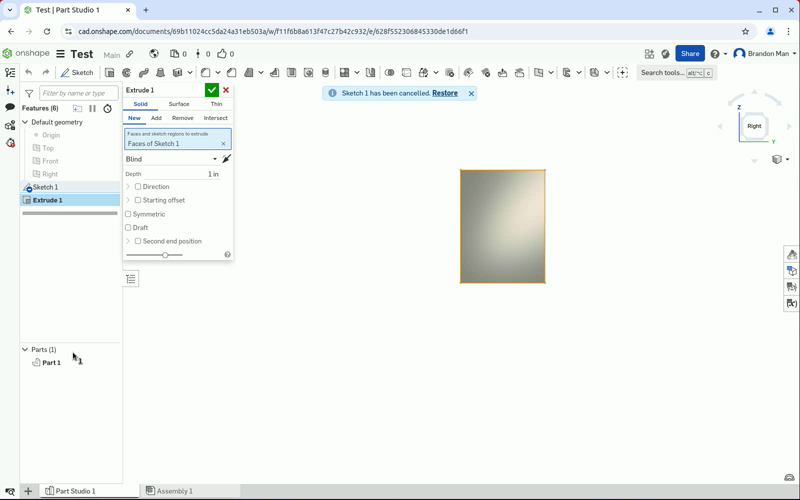
mouse_move(143, 106)
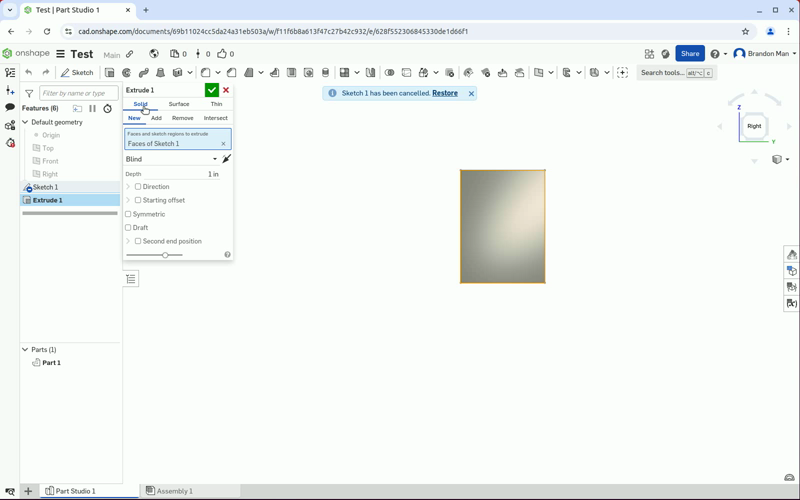
click(143, 106)
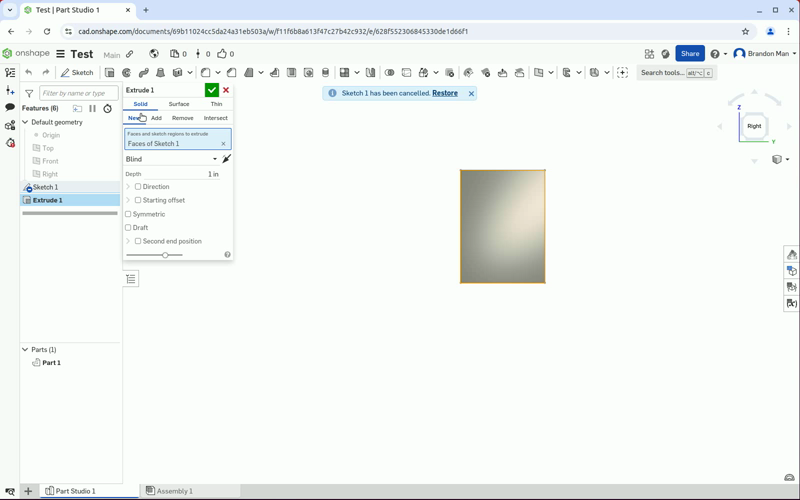
mouse_move(137, 120)
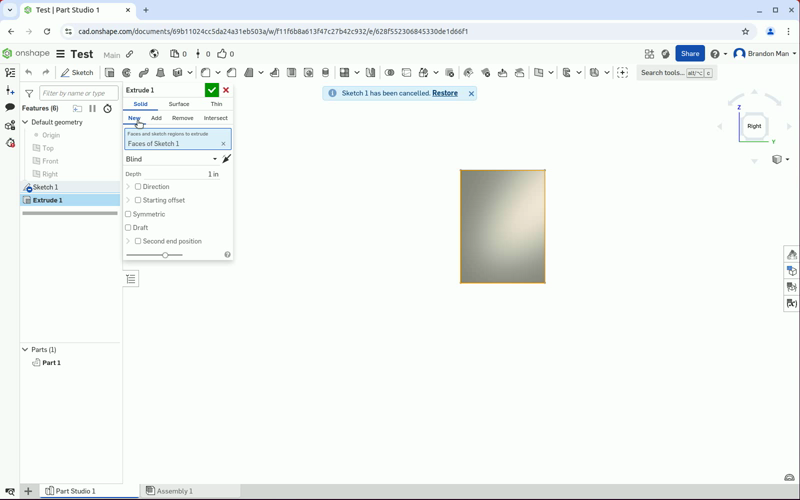
click(137, 120)
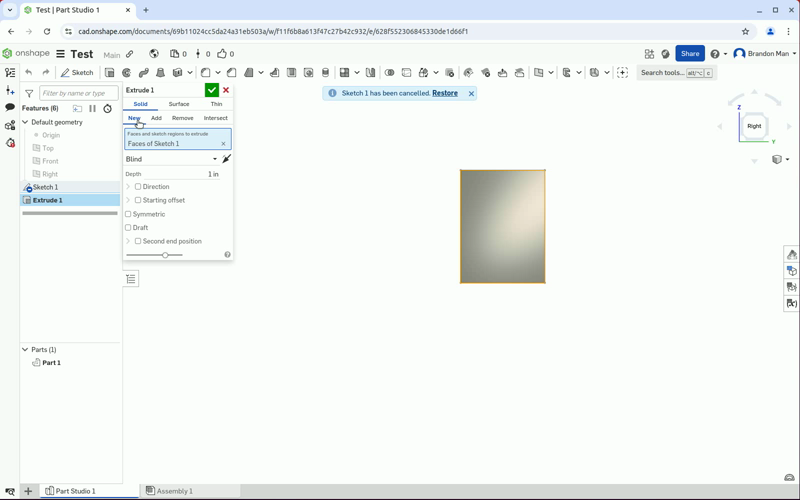
key(tab, 4)
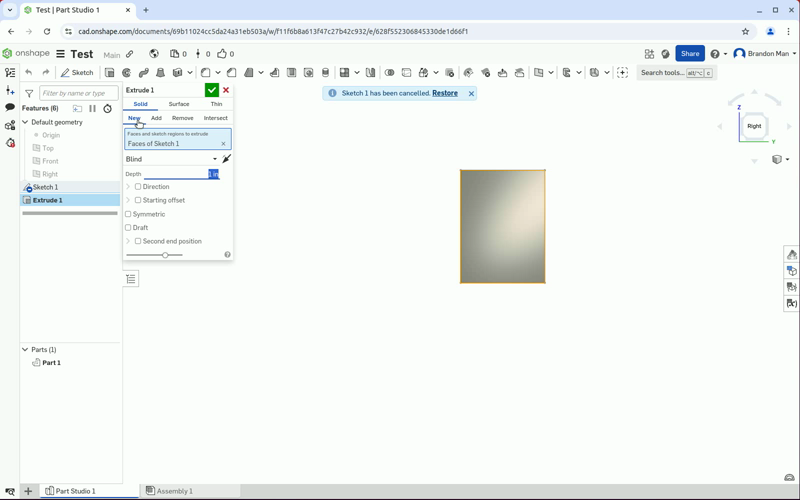
text(23.108)
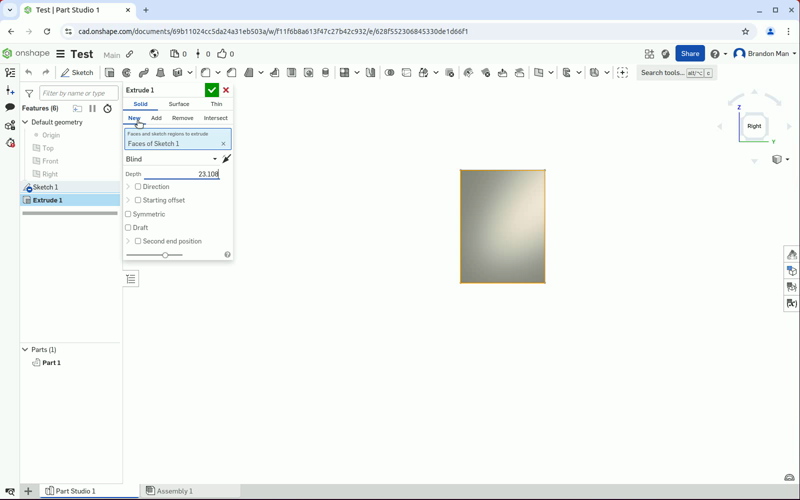
key(enter)
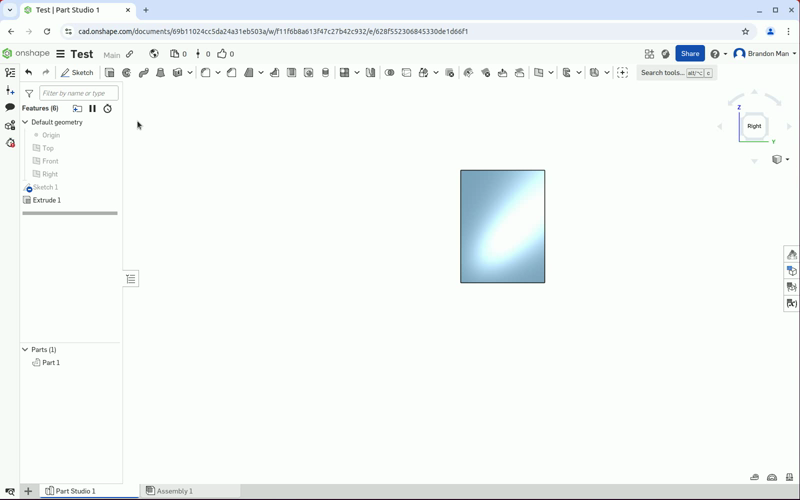
key(shift+h)
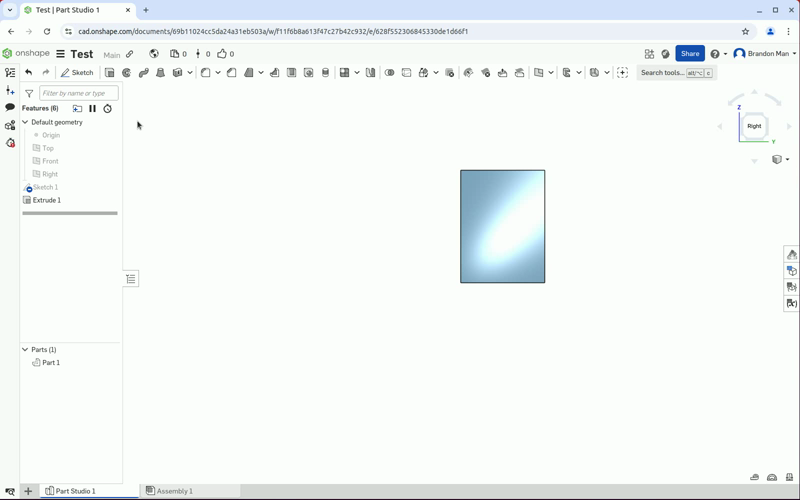
key(shift+h)
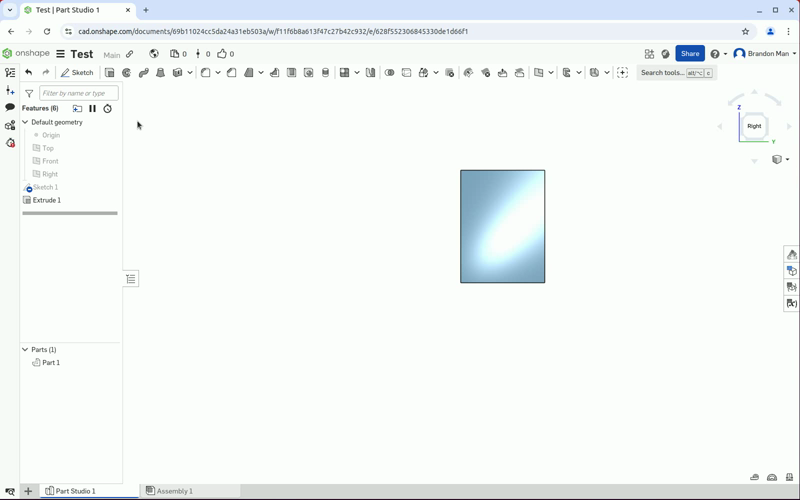
mouse_move(73, 189)
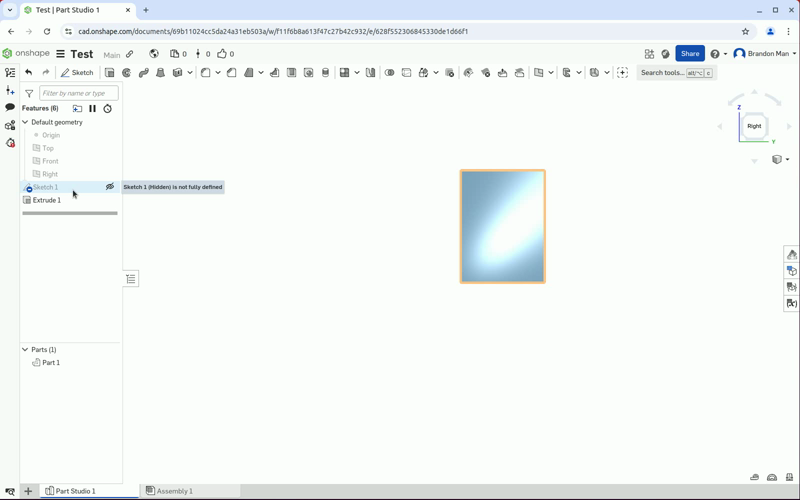
click(73, 189)
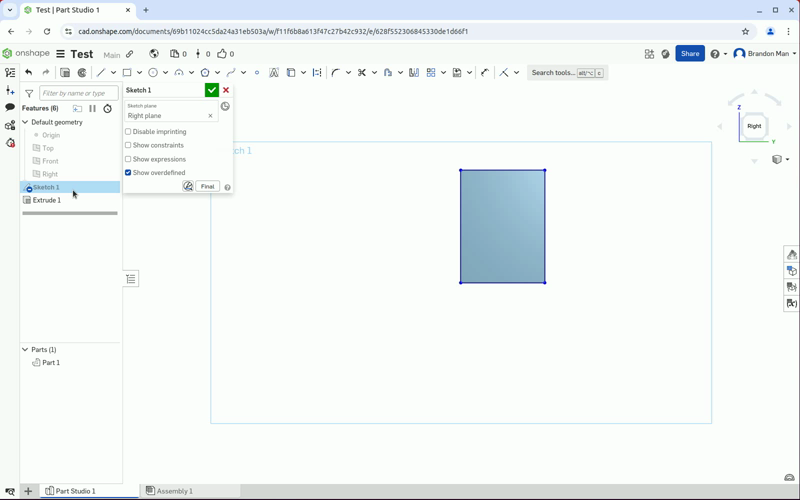
mouse_move(229, 92)
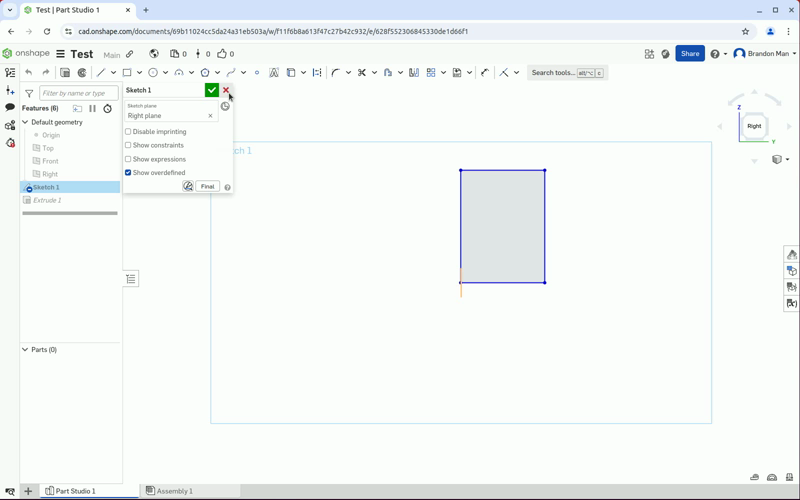
click(229, 92)
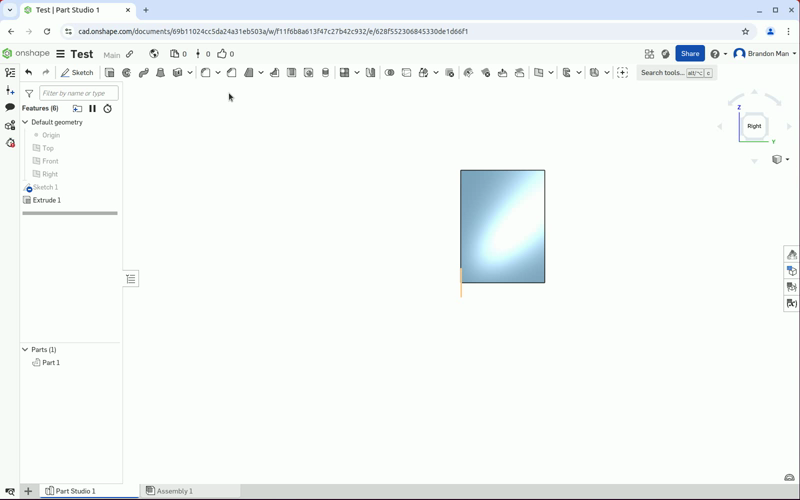
mouse_move(541, 75)
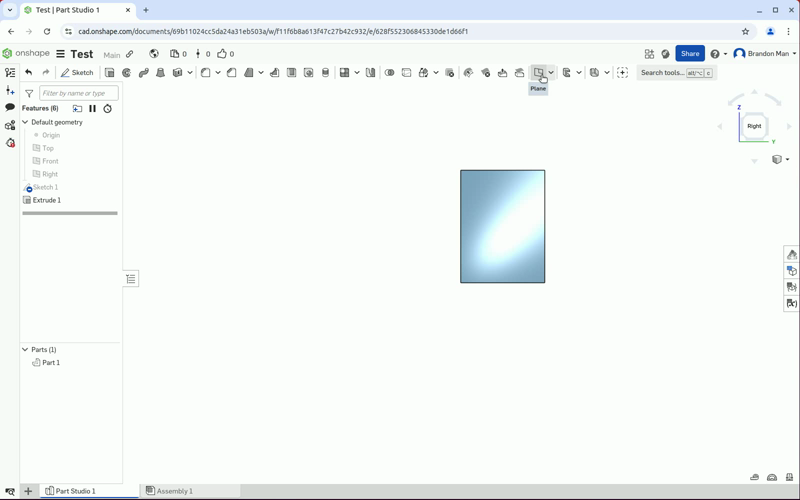
click(541, 75)
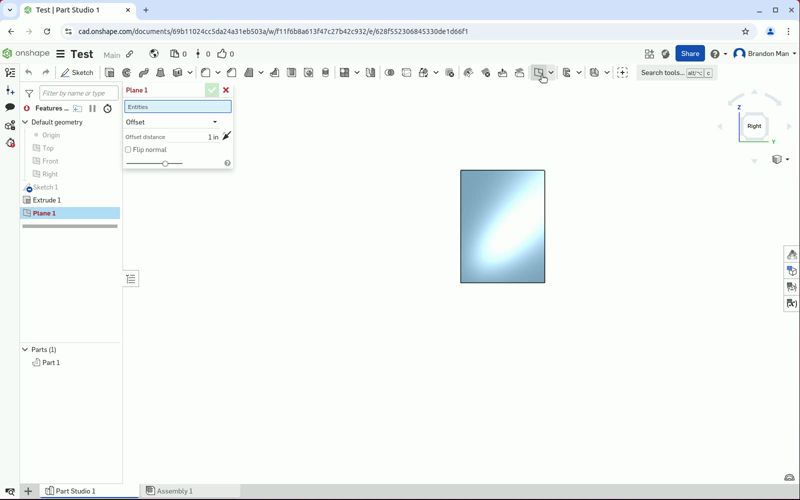
mouse_move(73, 176)
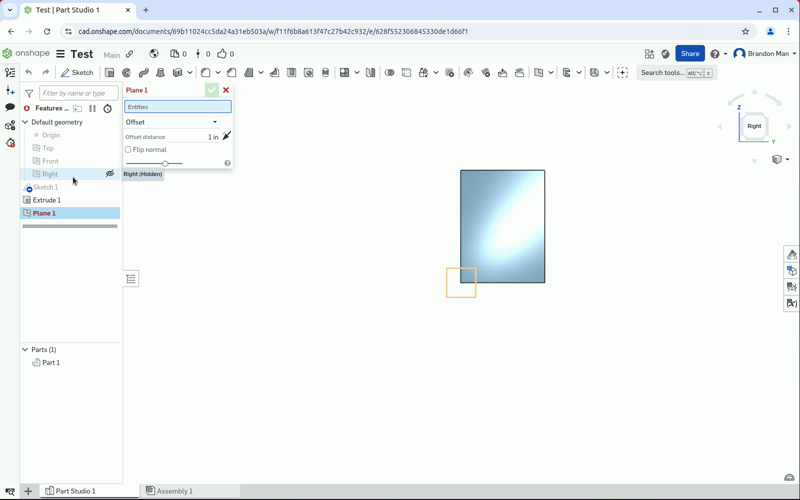
click(73, 176)
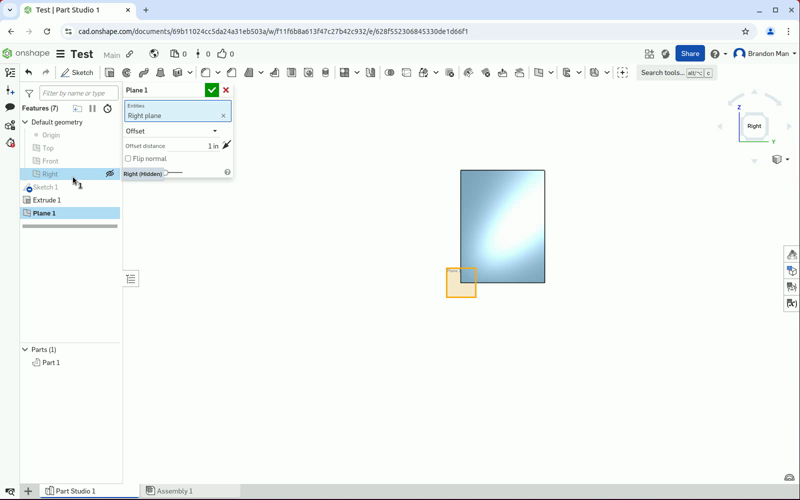
key(tab, 2)
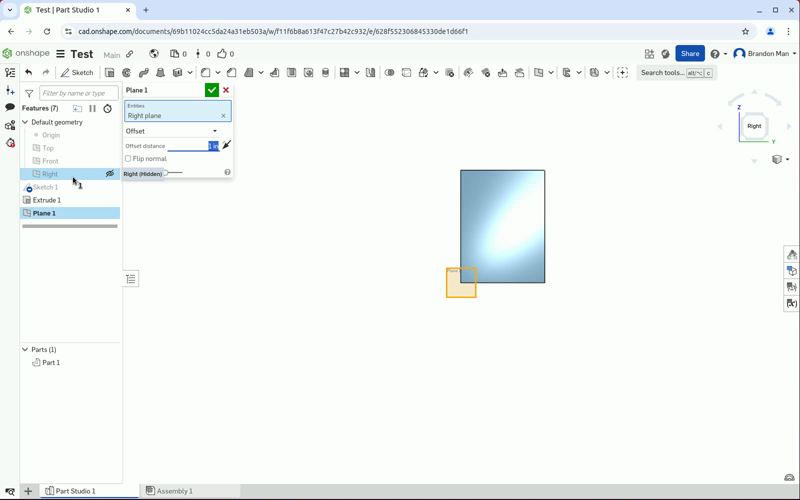
text(23.108)
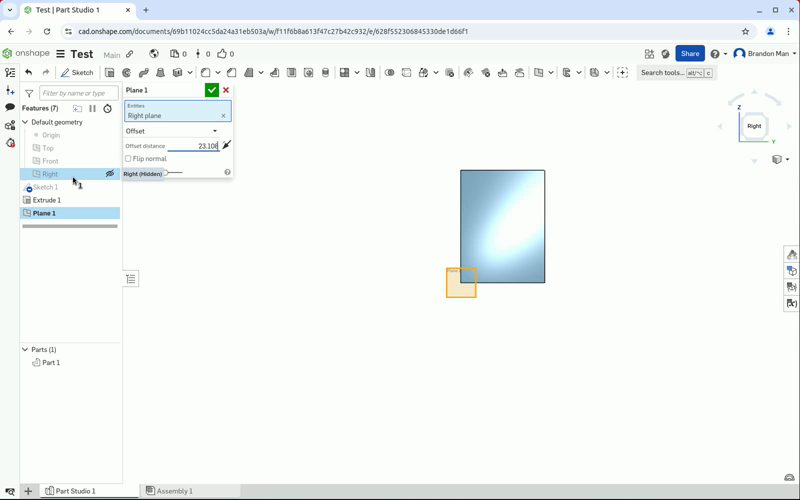
key(enter, 2)
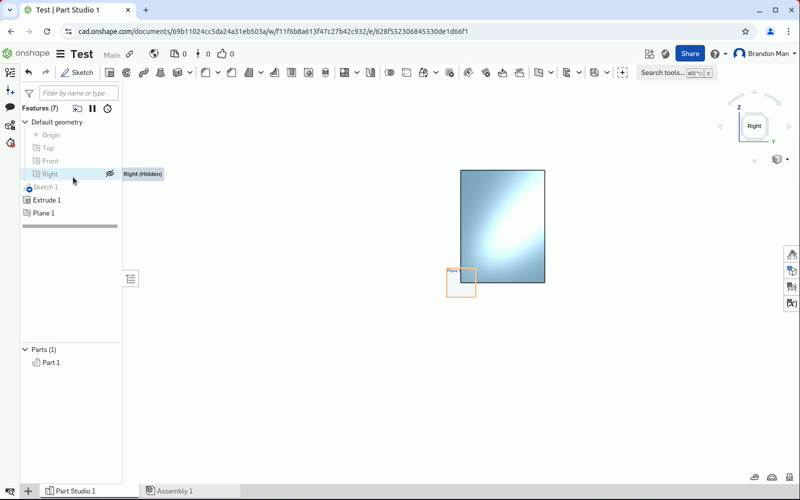
key(shift+s)
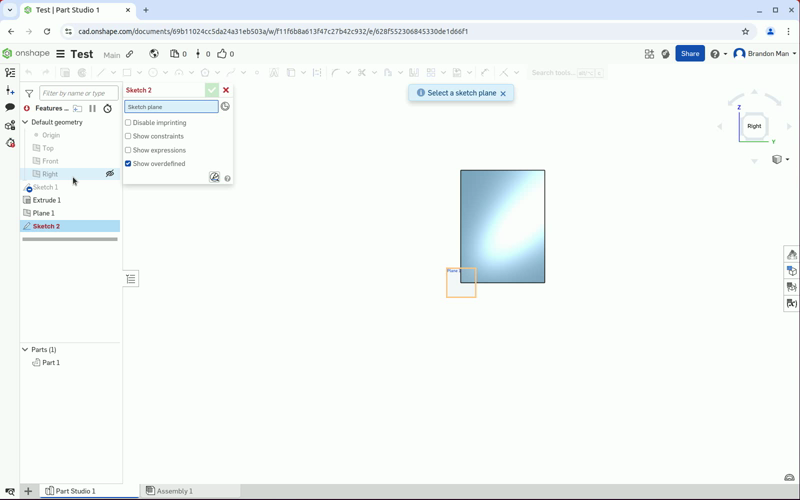
mouse_move(73, 215)
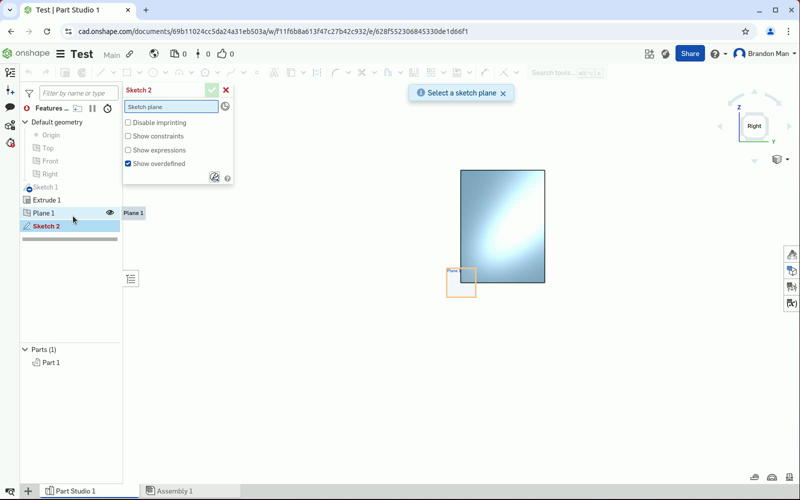
click(73, 215)
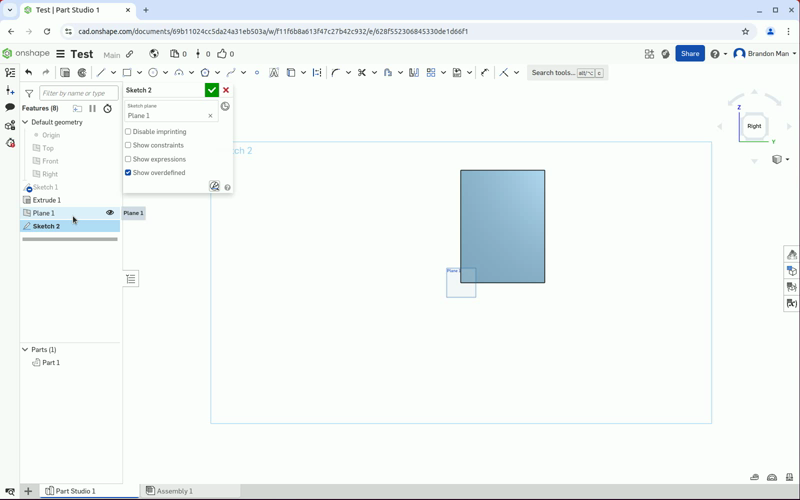
mouse_move(73, 352)
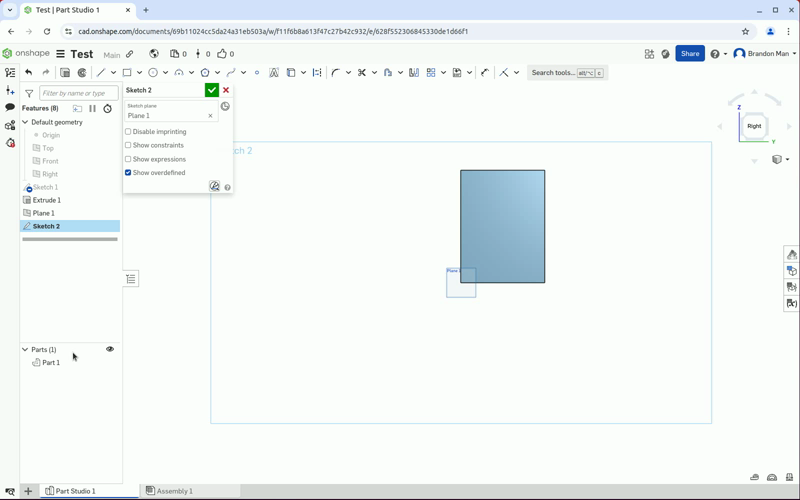
key(y)
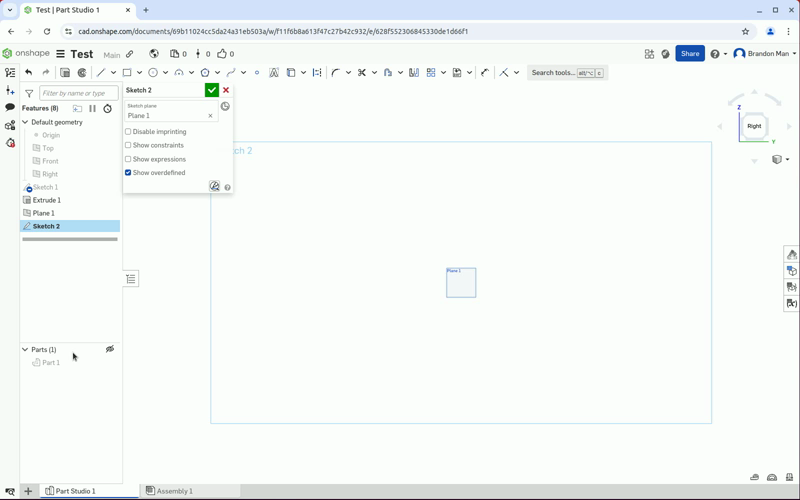
key(l)
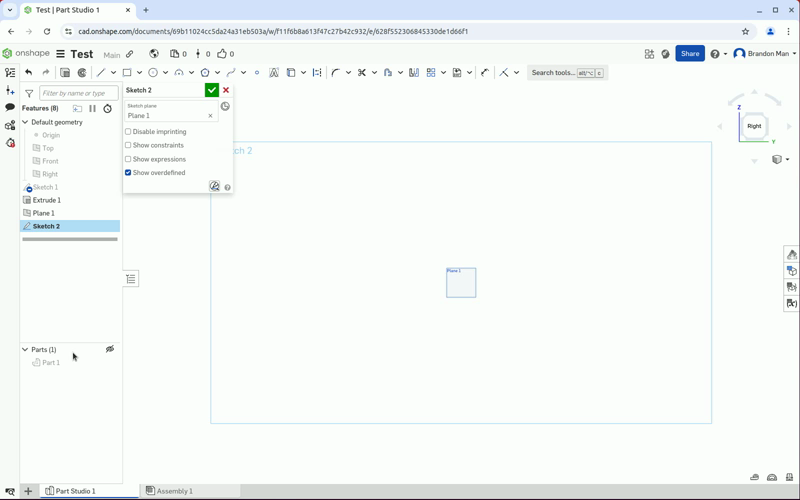
key_down(shift)
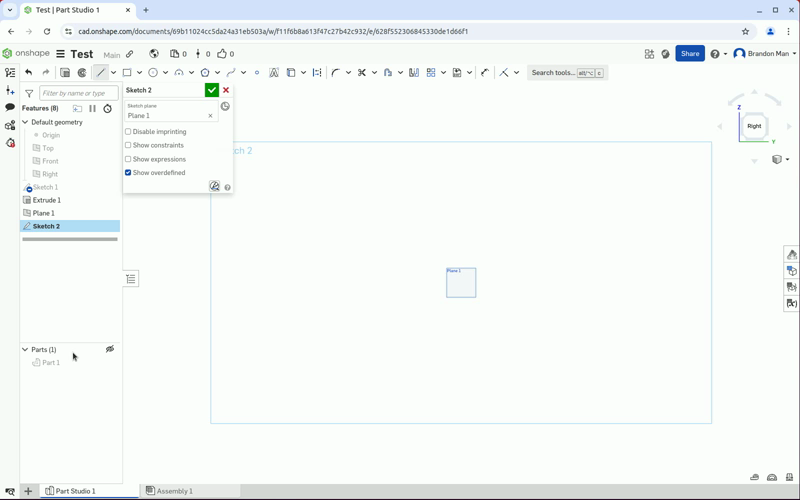
mouse_move(489, 268)
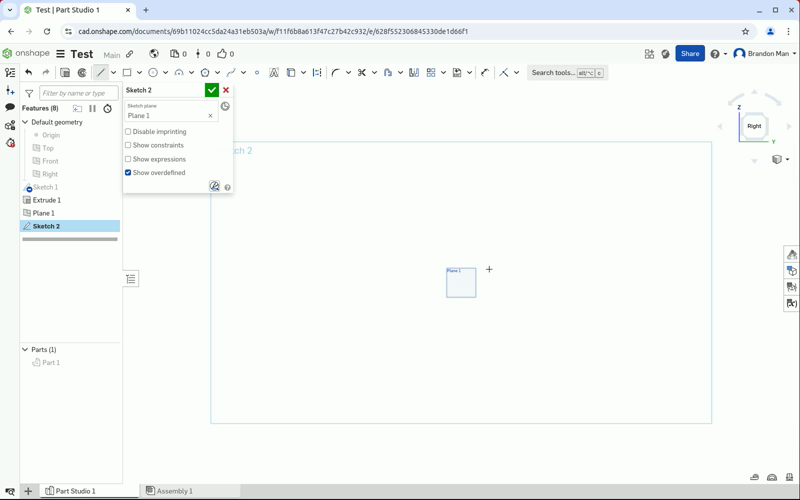
click(489, 268)
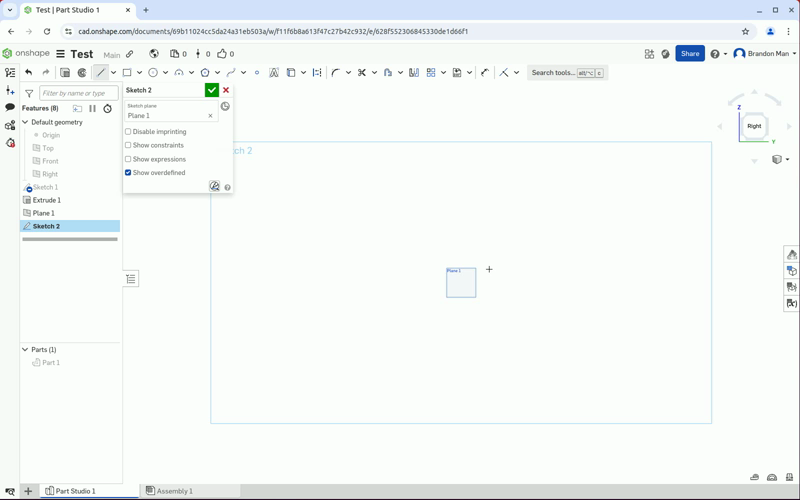
key_up(shift)
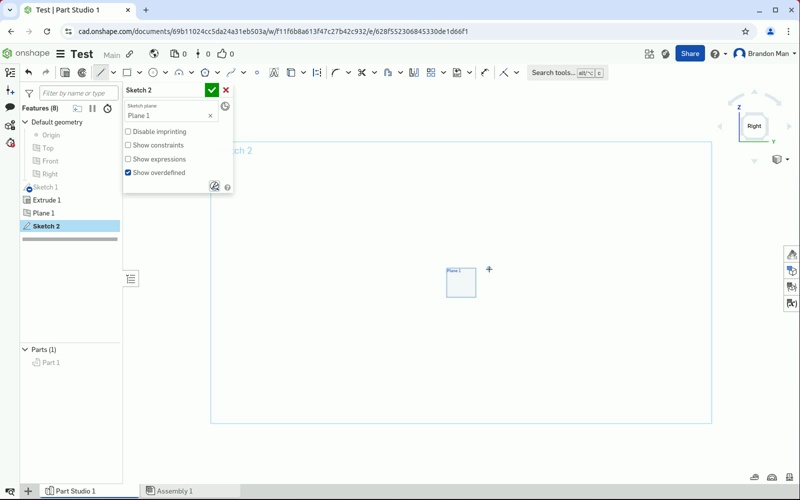
key_down(shift)
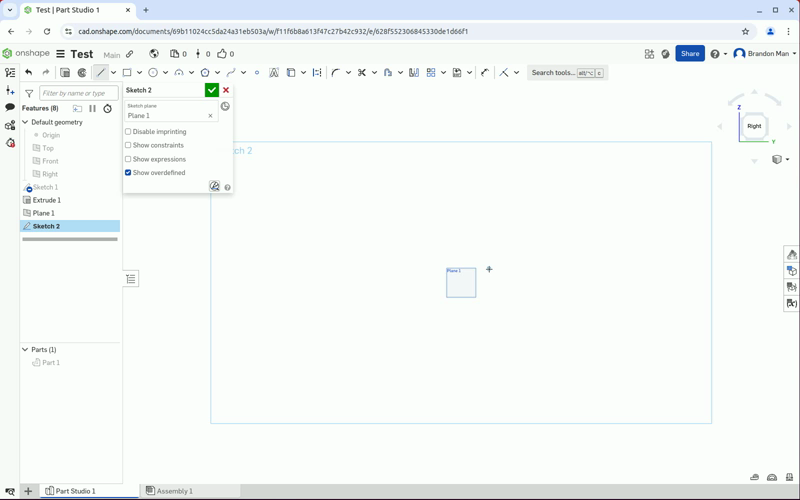
mouse_move(519, 268)
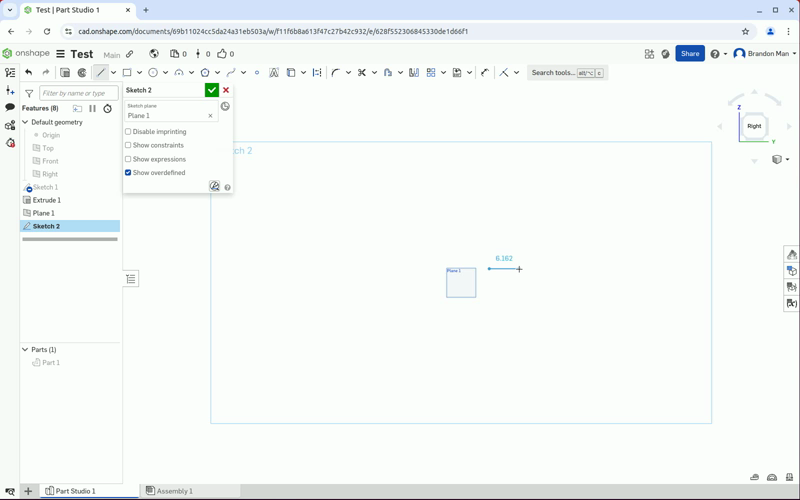
mouse_move(517, 268)
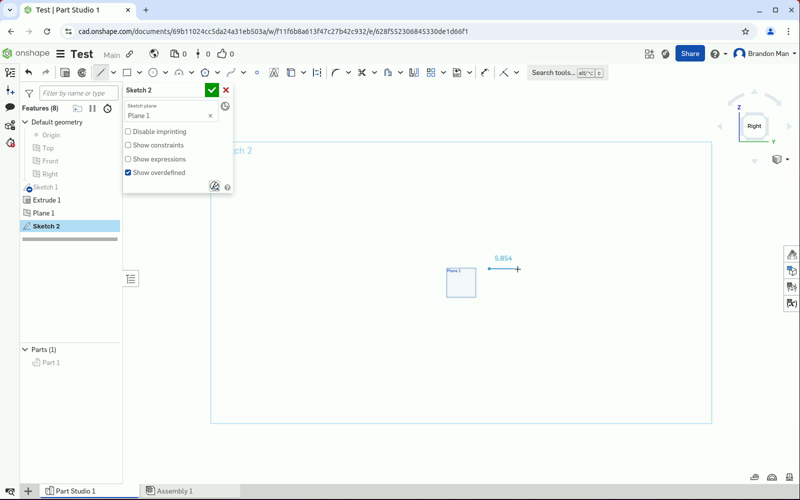
click(517, 268)
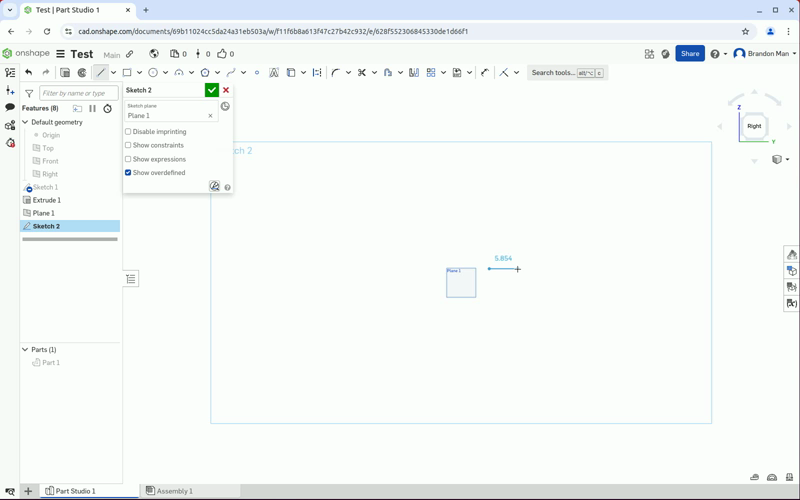
key_up(shift)
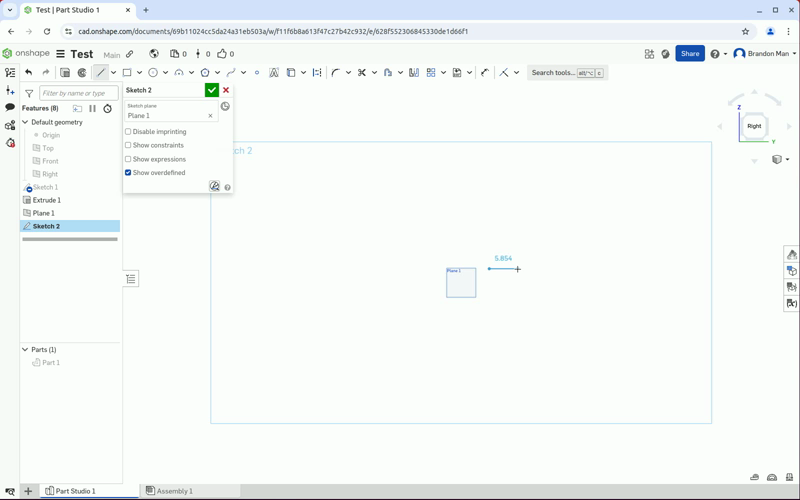
key_down(shift)
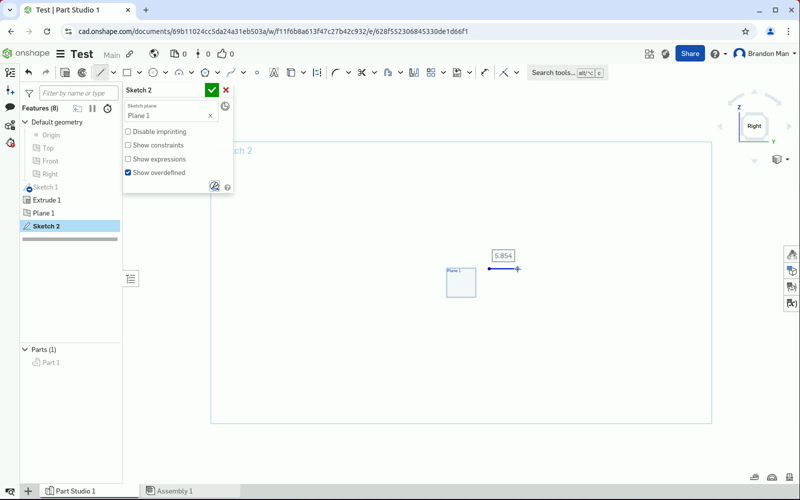
mouse_move(547, 268)
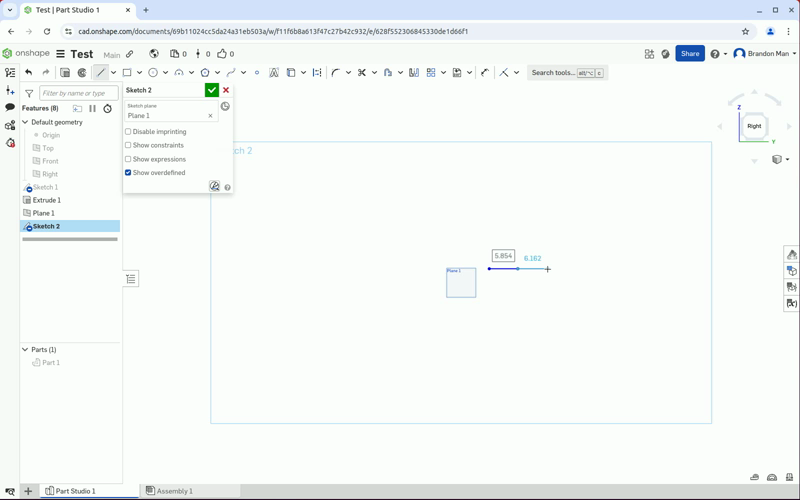
mouse_move(517, 212)
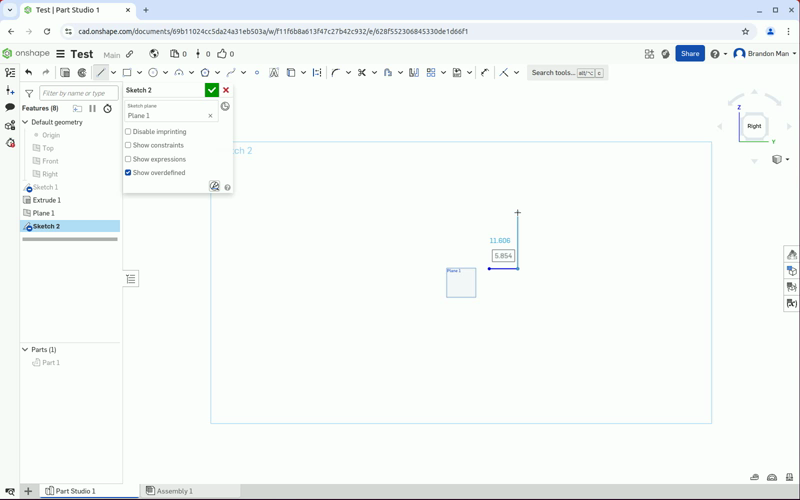
click(517, 212)
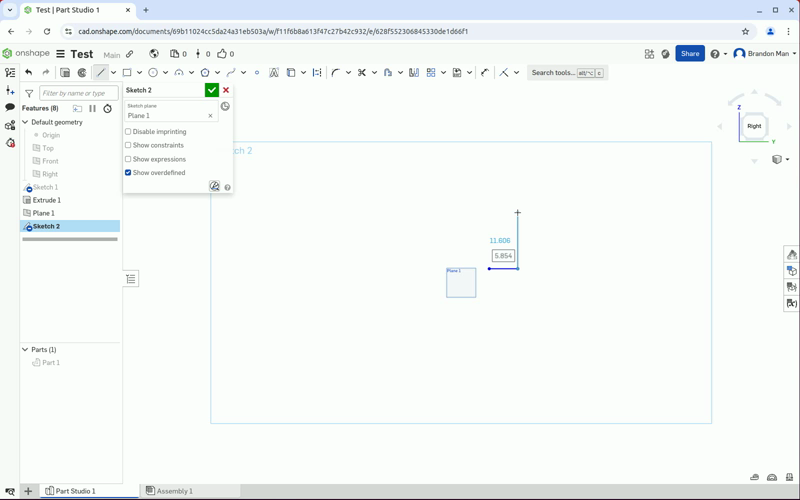
key_up(shift)
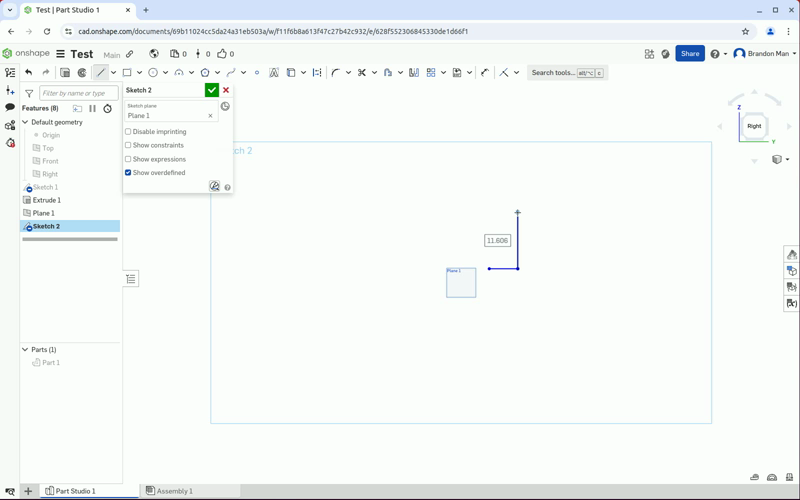
key_down(shift)
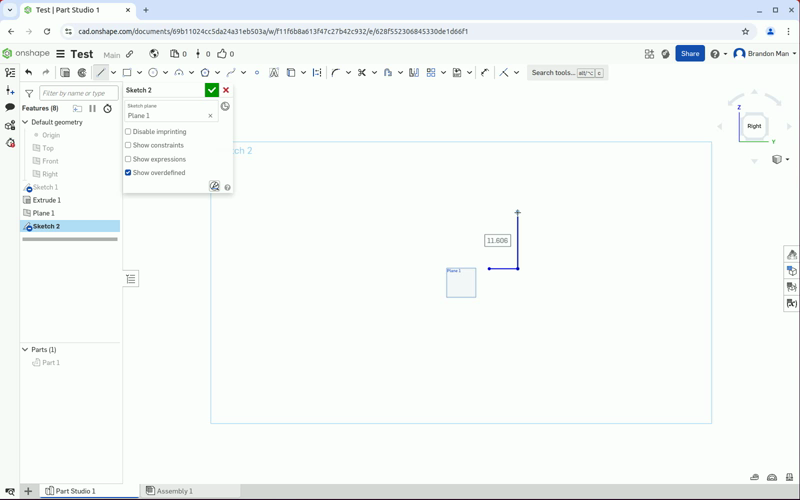
mouse_move(547, 212)
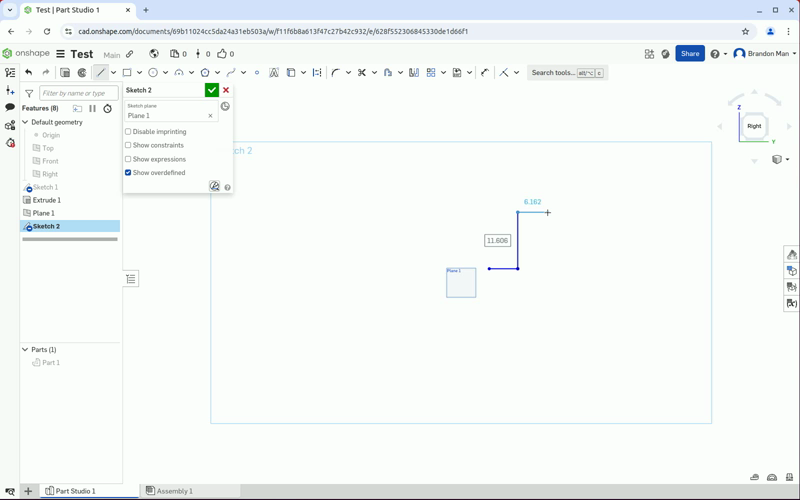
mouse_move(489, 212)
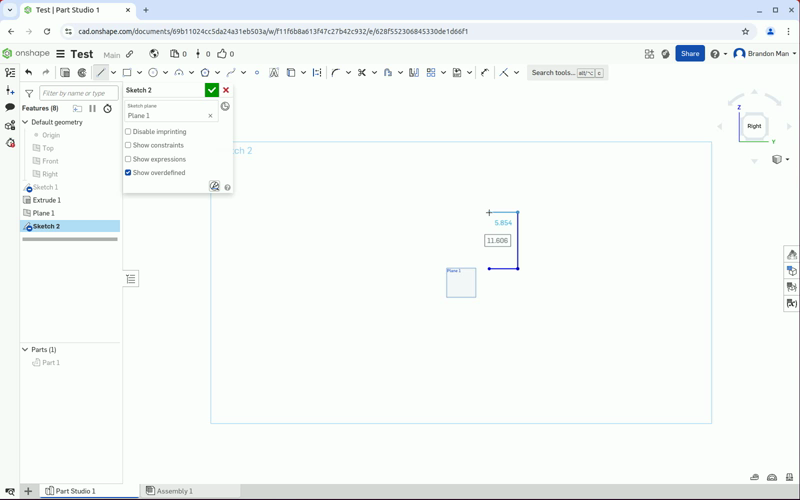
click(489, 212)
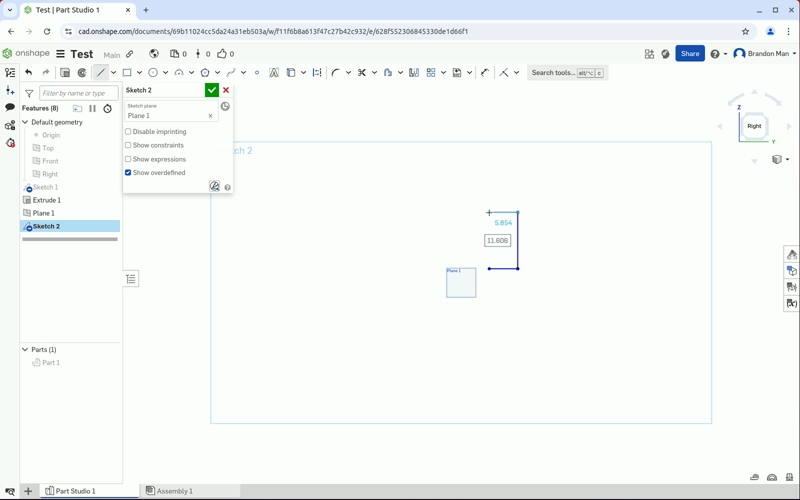
key_up(shift)
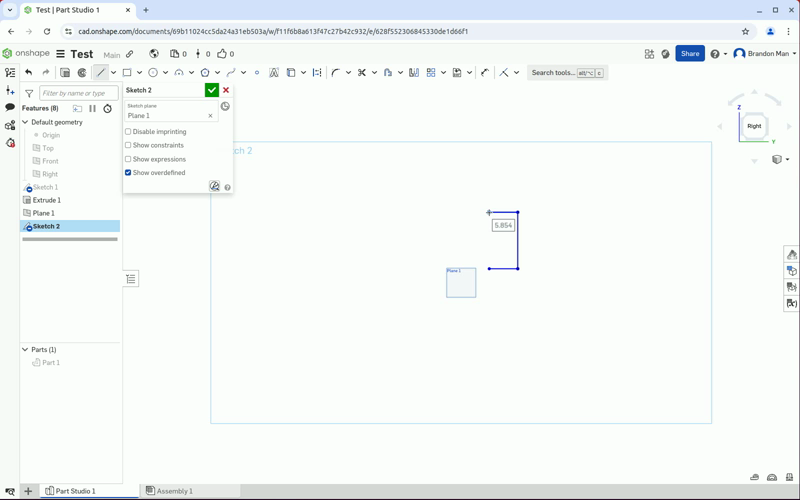
mouse_move(519, 212)
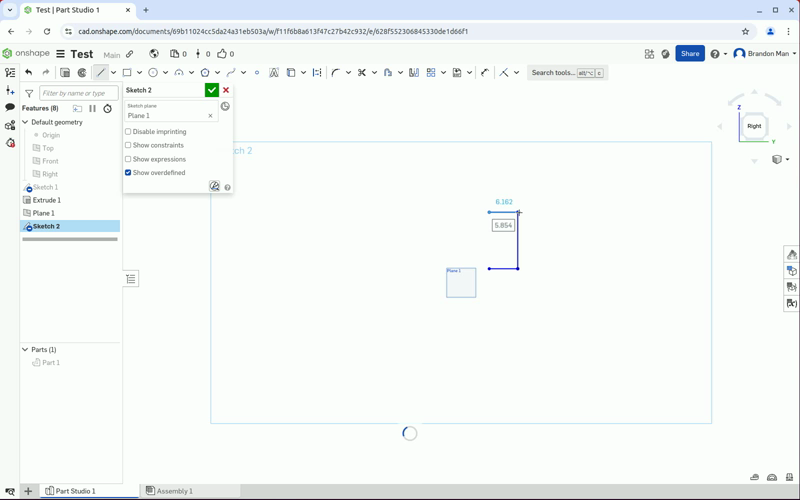
key_down(shift)
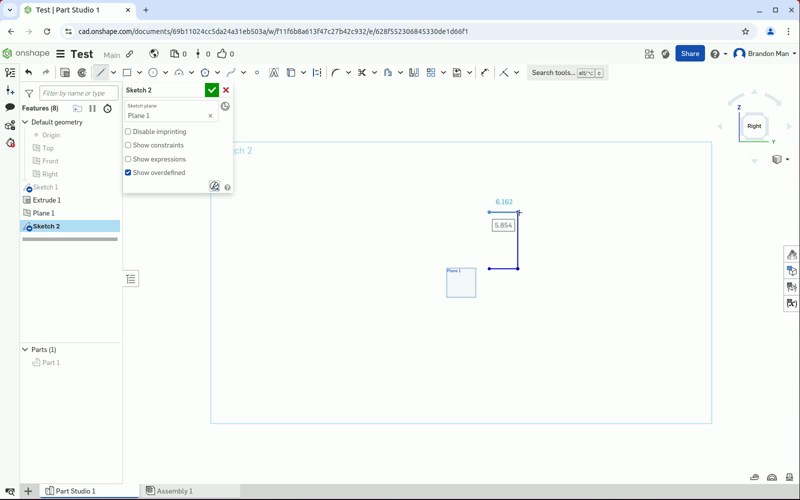
mouse_move(489, 268)
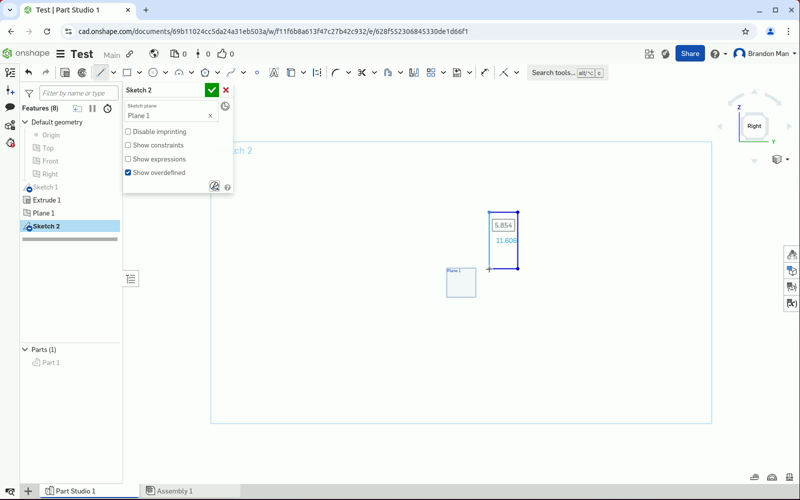
key_up(shift)
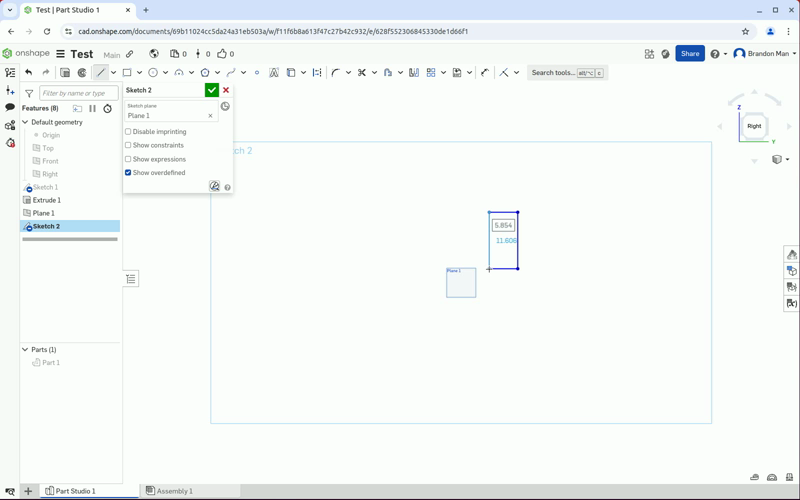
click(489, 268)
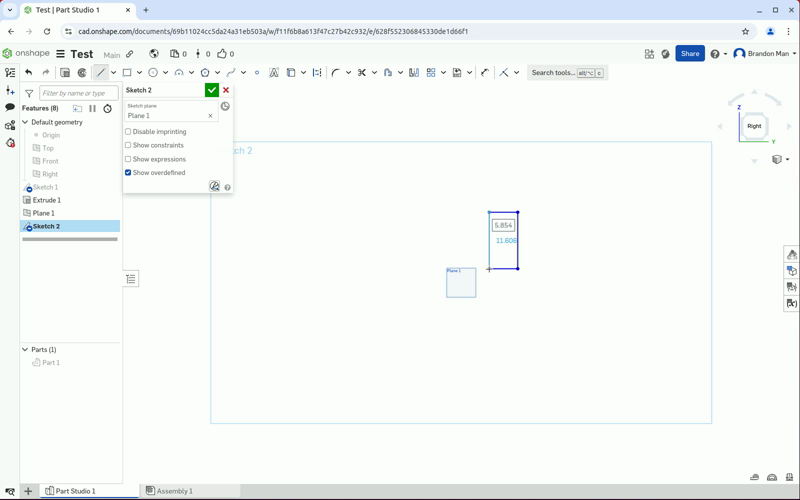
key(esc)
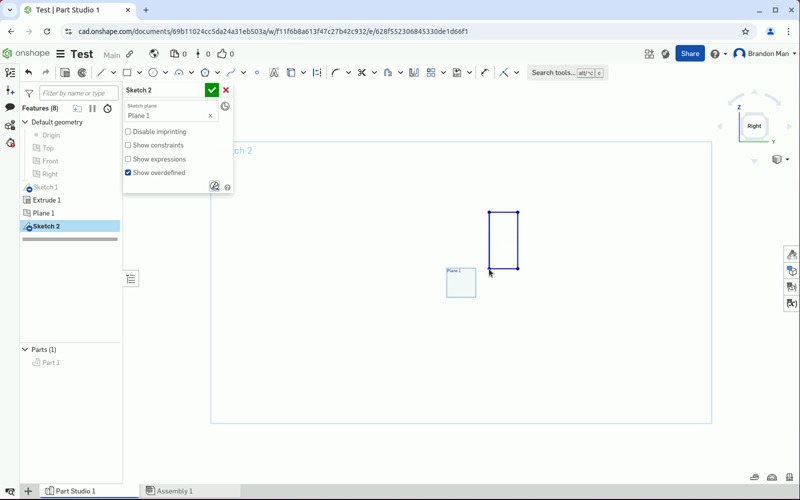
mouse_move(504, 214)
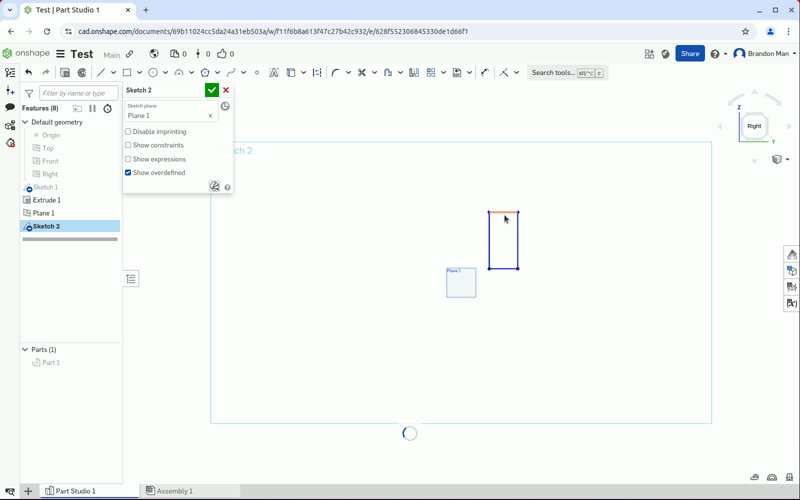
scroll(6)
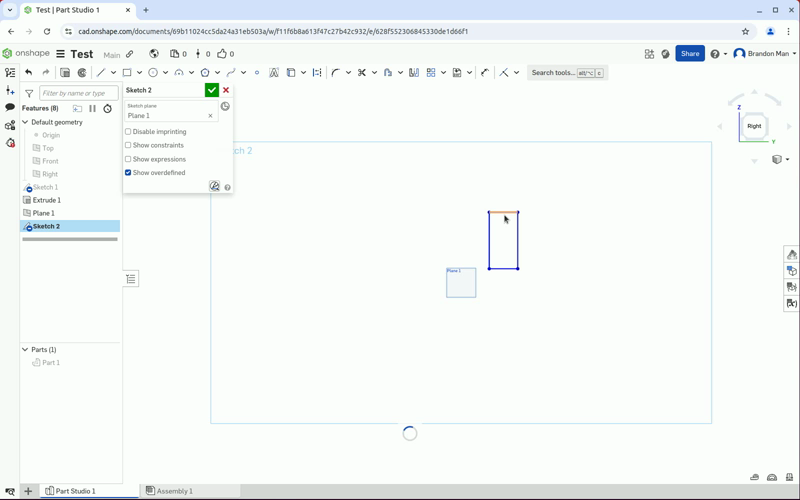
scroll(6)
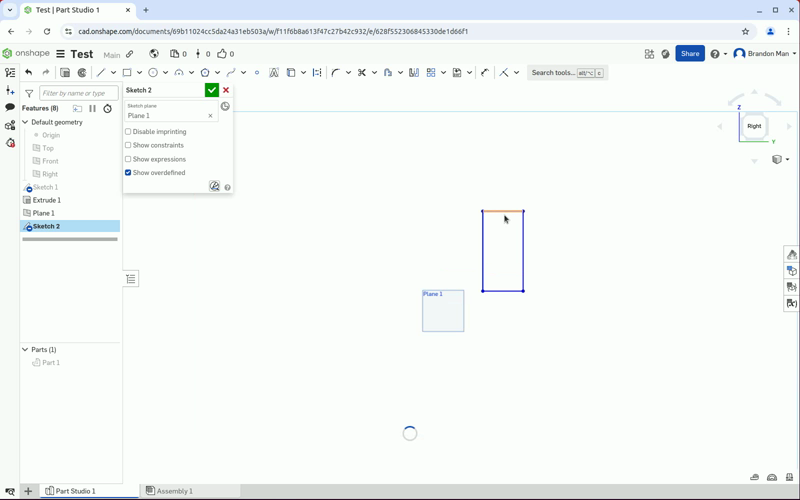
scroll(6)
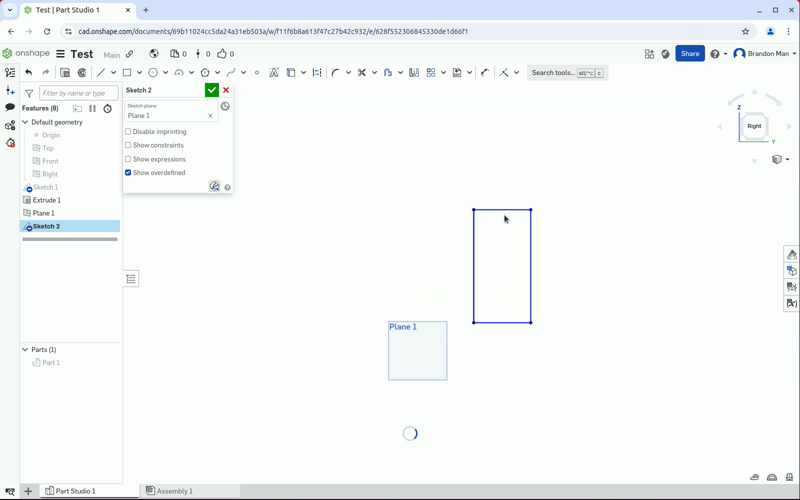
scroll(6)
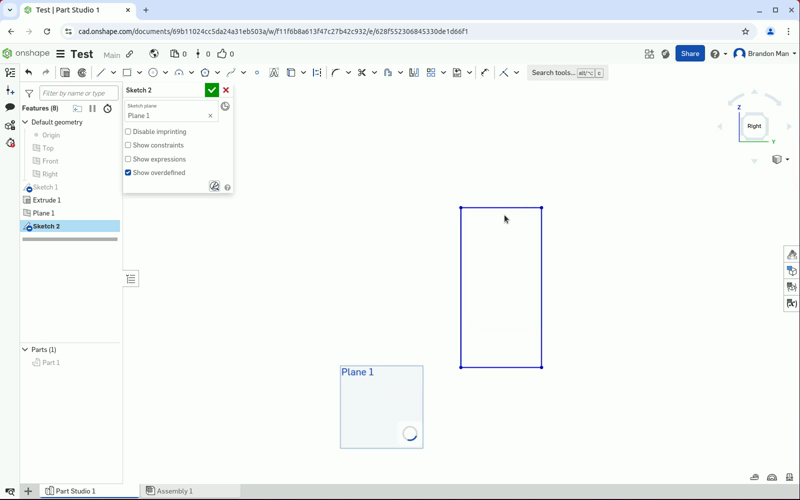
scroll(6)
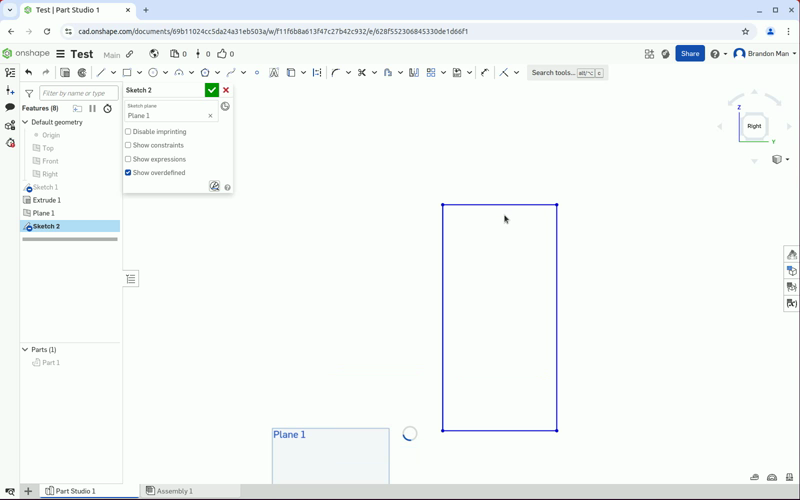
scroll(6)
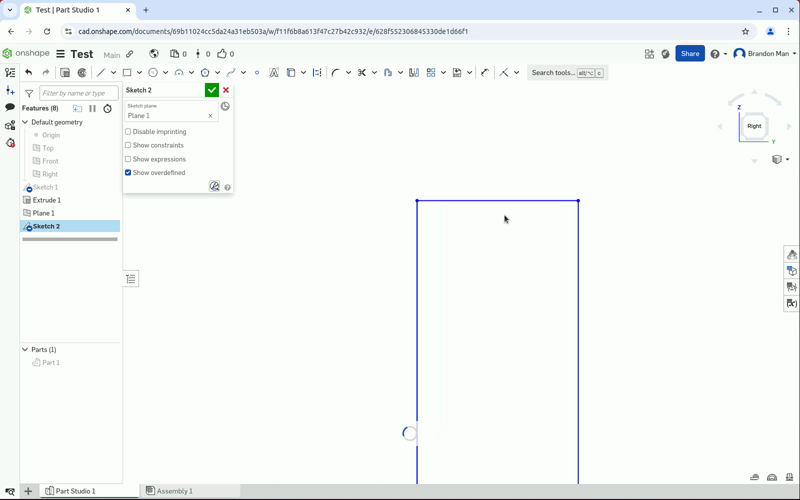
scroll(6)
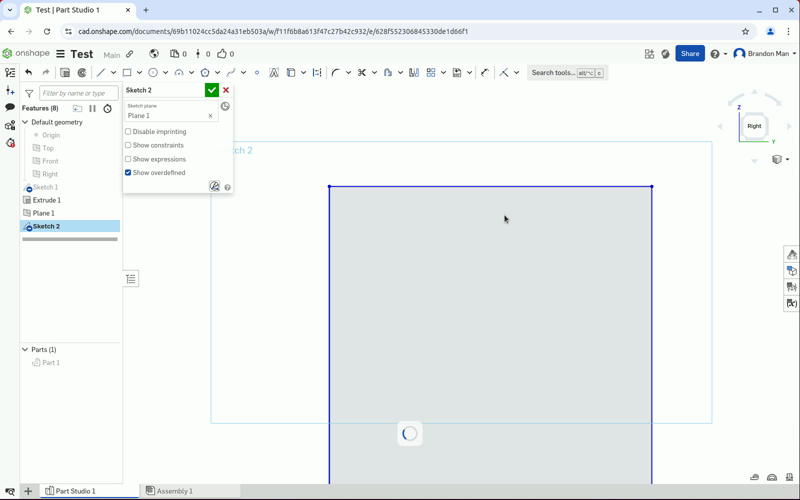
click(504, 214)
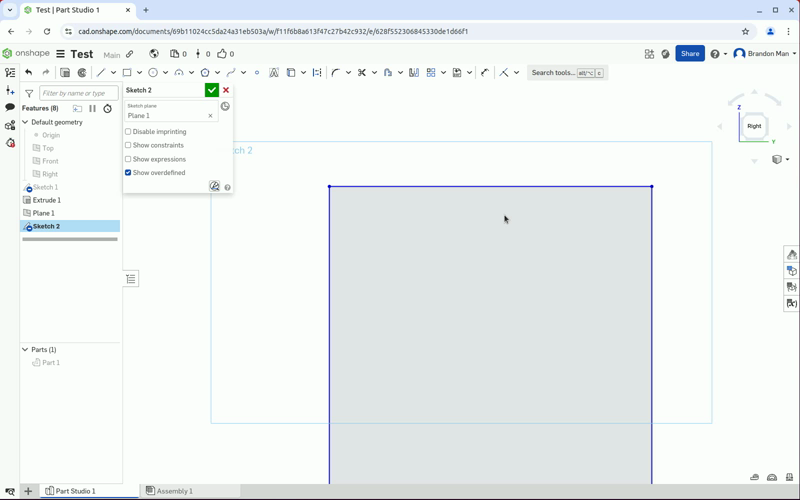
scroll(-6)
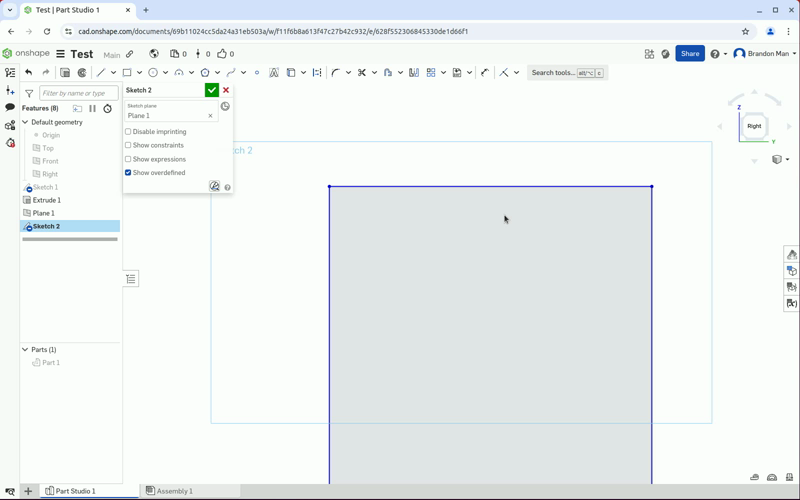
scroll(-6)
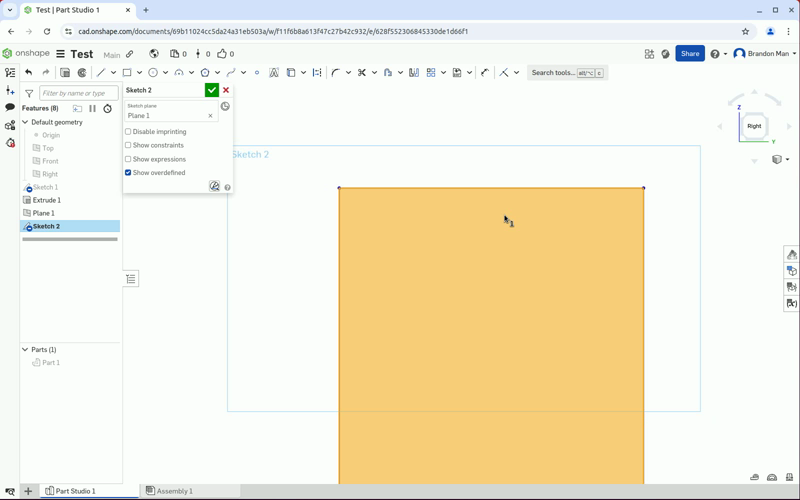
scroll(-6)
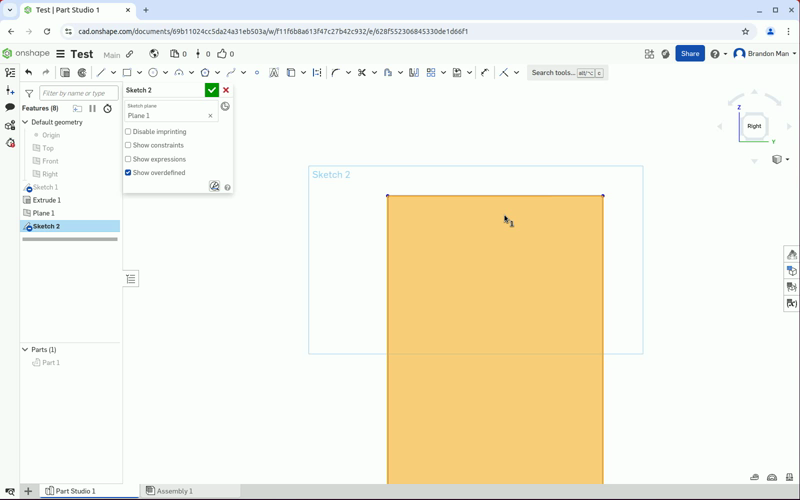
scroll(-6)
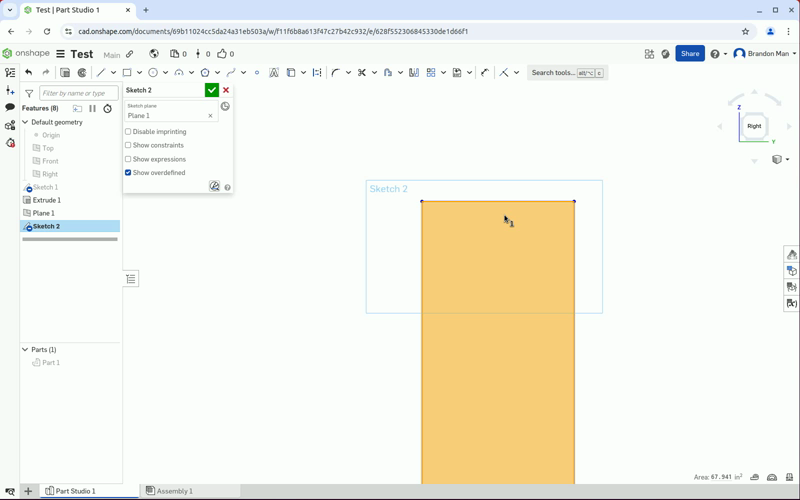
scroll(-6)
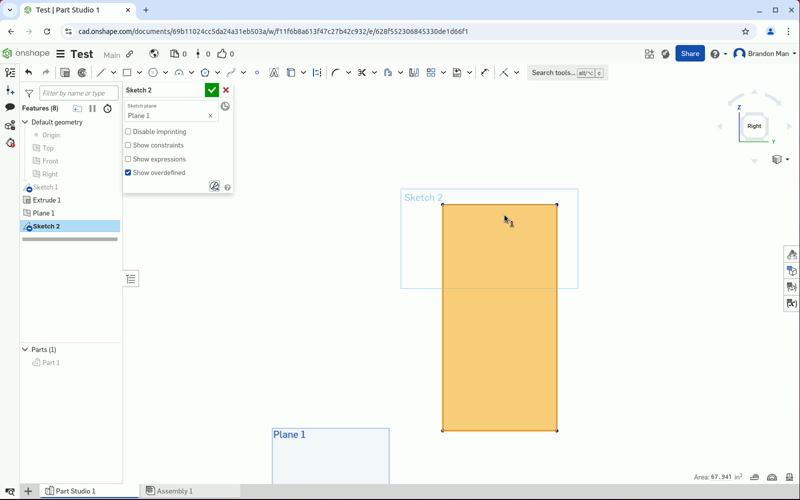
scroll(-6)
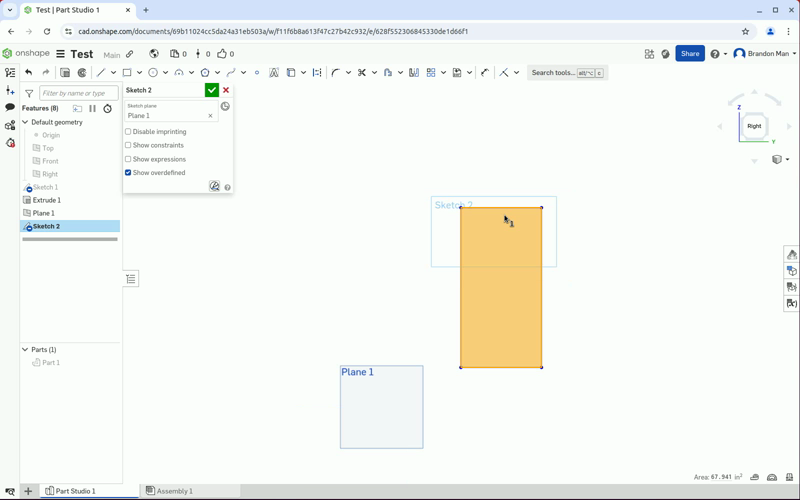
scroll(-6)
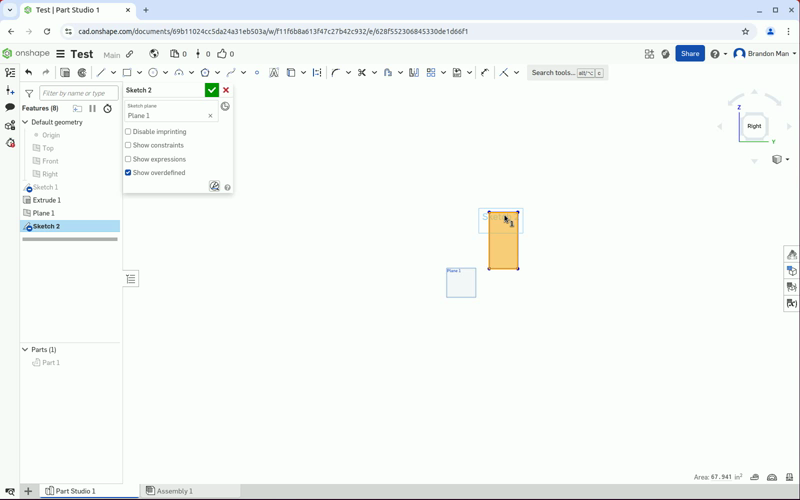
mouse_move(73, 352)
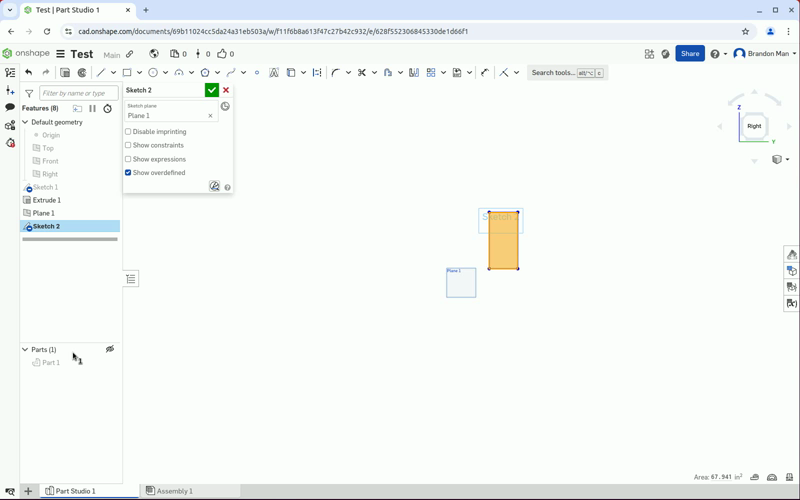
key(shift+y)
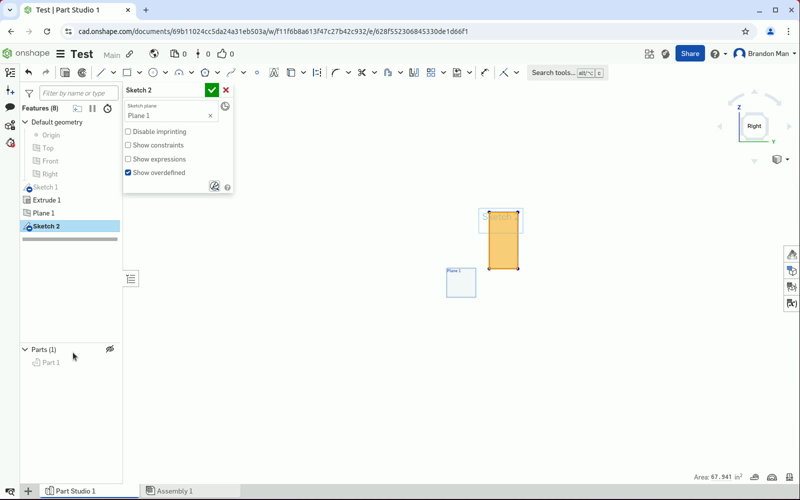
key(shift+e)
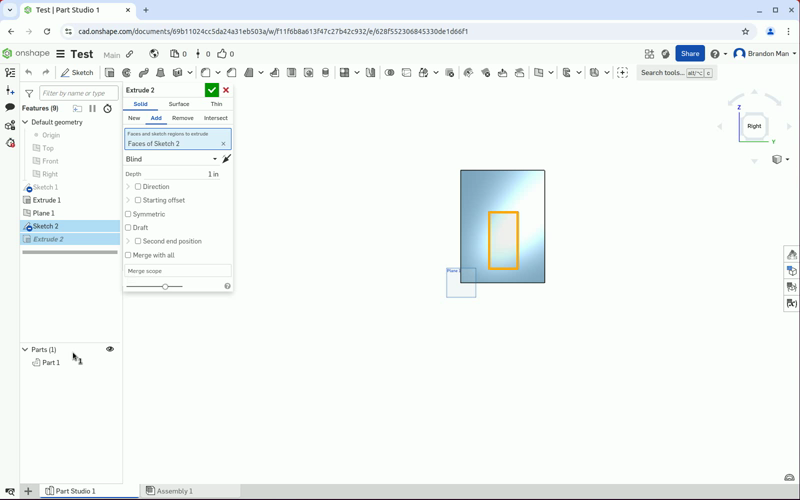
mouse_move(143, 106)
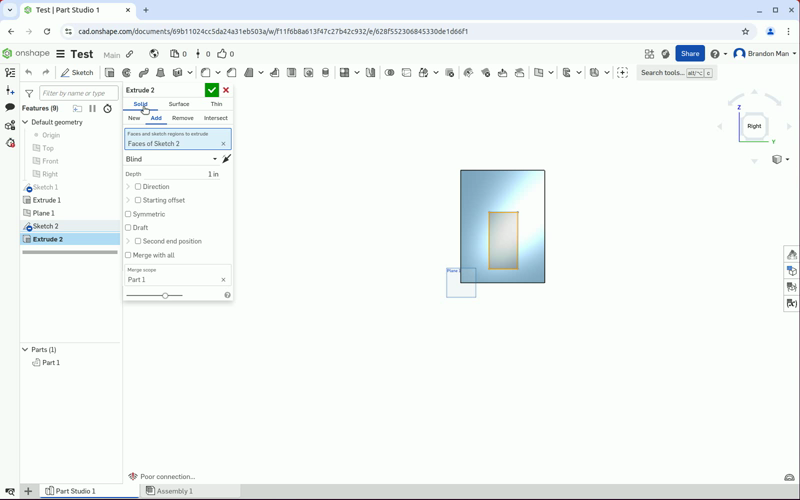
click(143, 106)
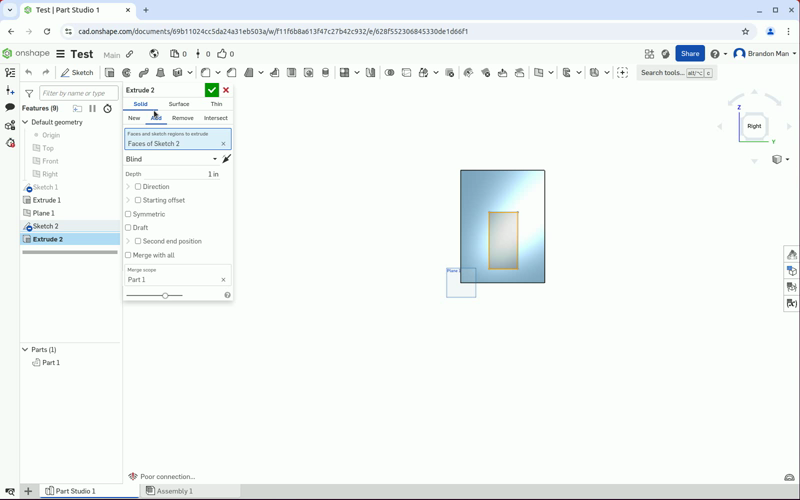
mouse_move(186, 120)
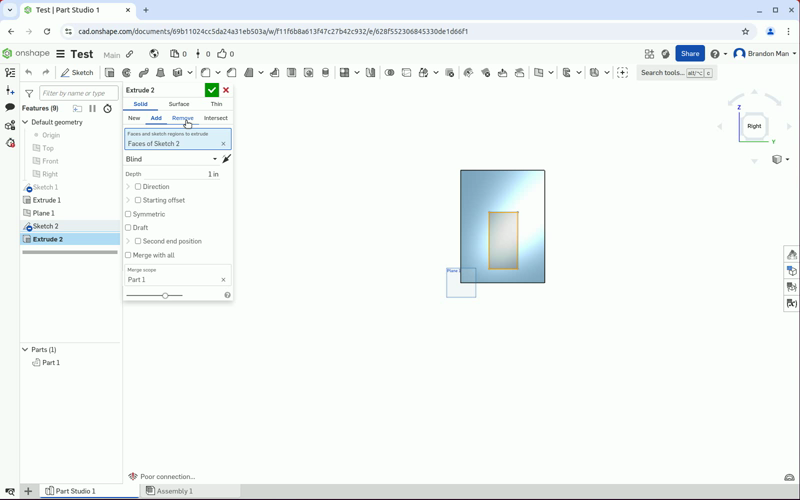
click(186, 120)
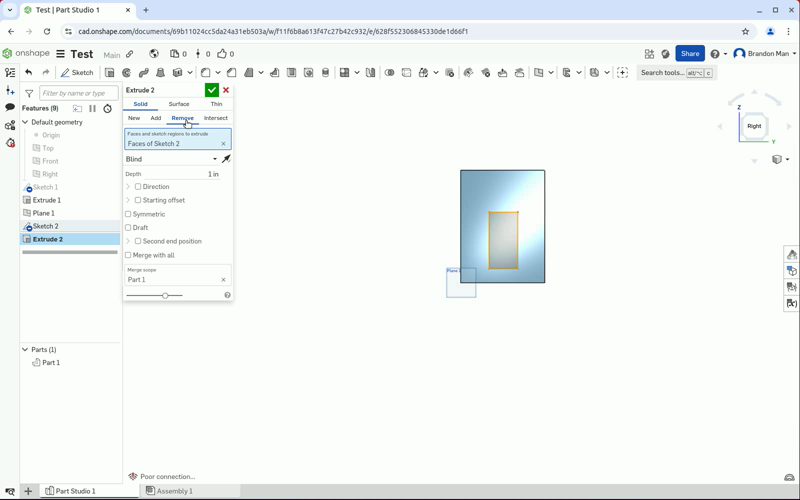
key(tab, 4)
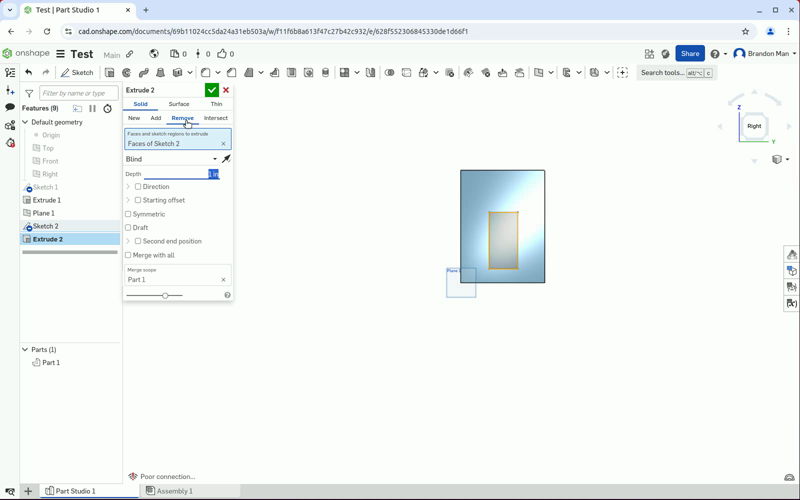
text(10.591)
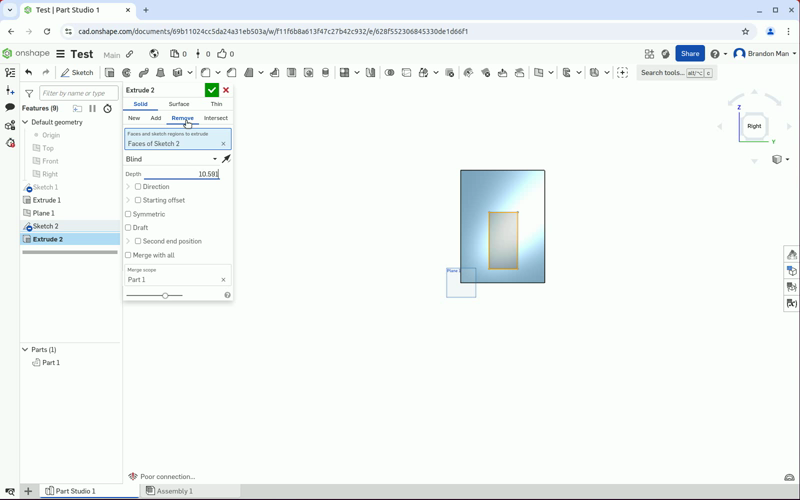
key(tab, 6)
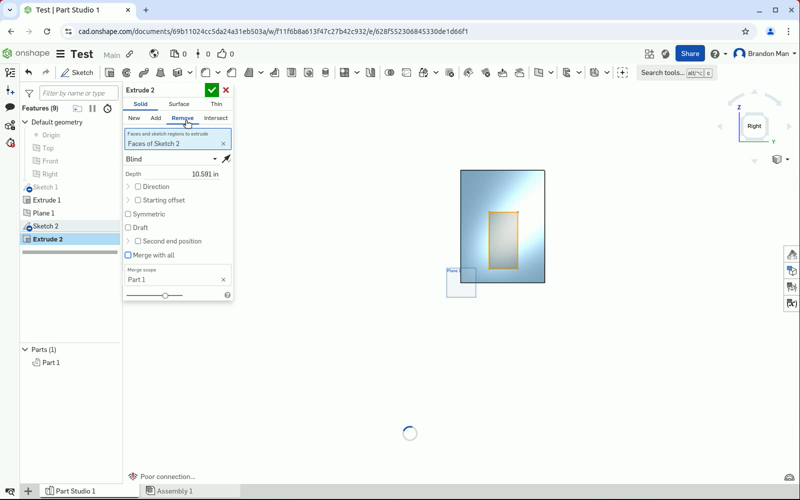
key(space)
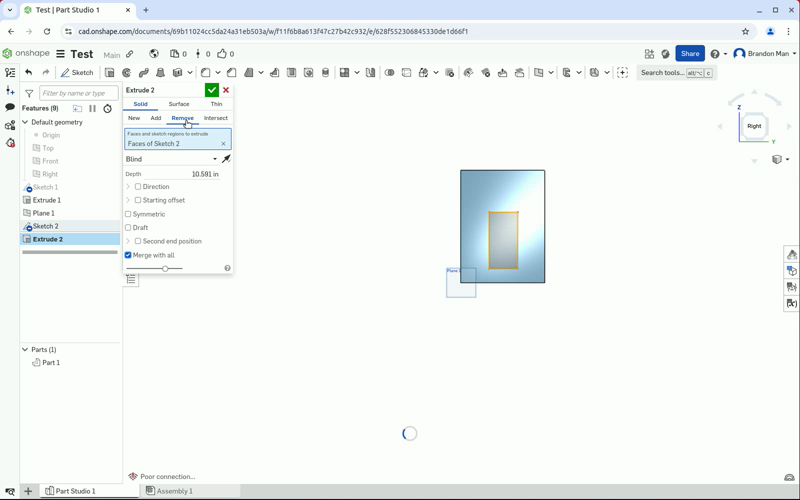
key(enter)
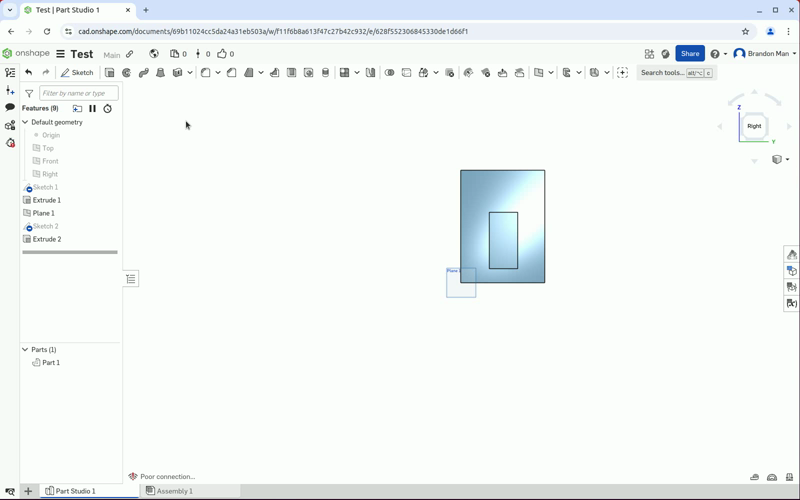
key(shift+h)
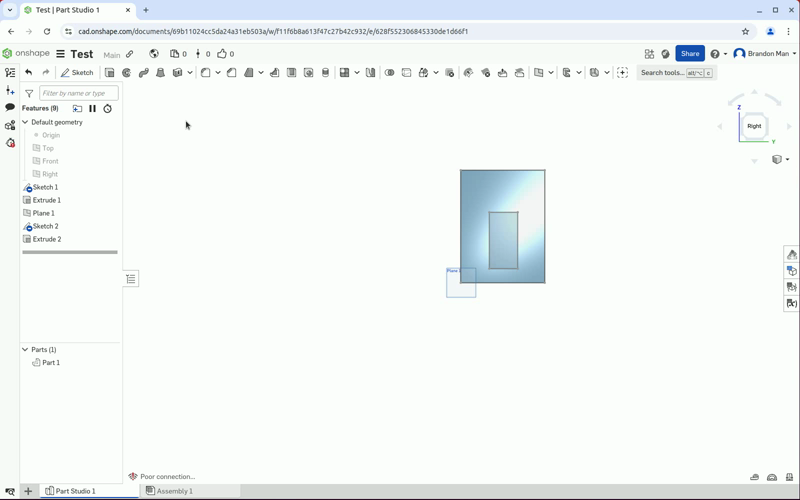
key(shift+h)
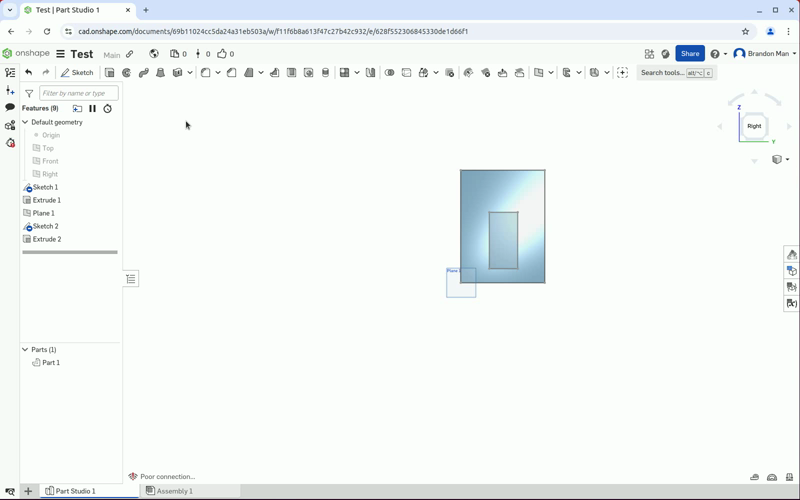
key(shift+7)
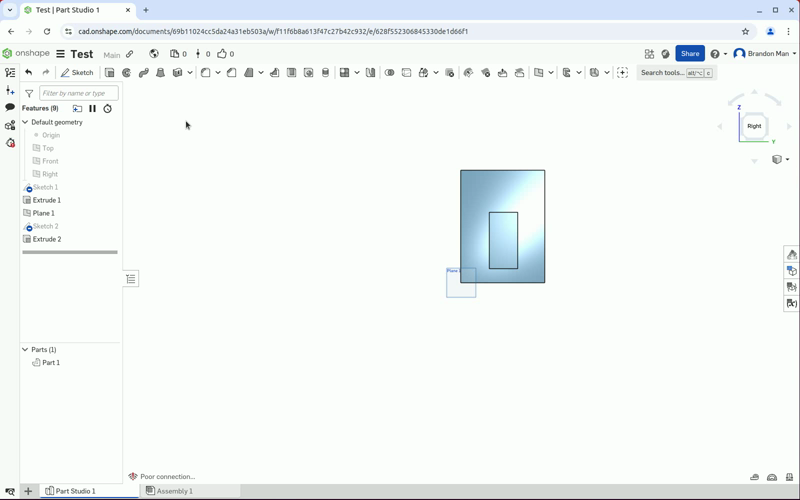
key(right, 2)
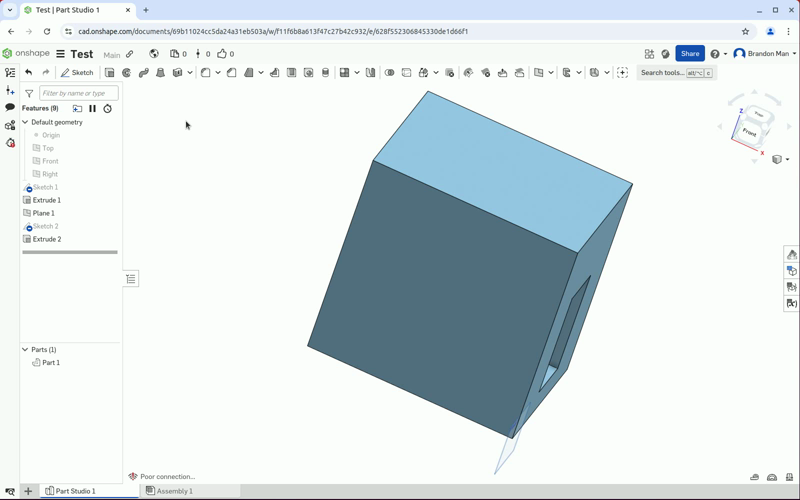
key(down, 2)
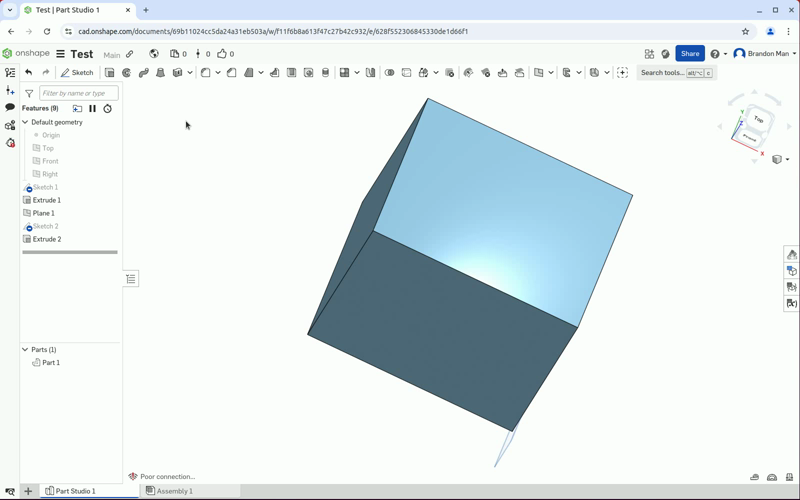
key(up, 2)
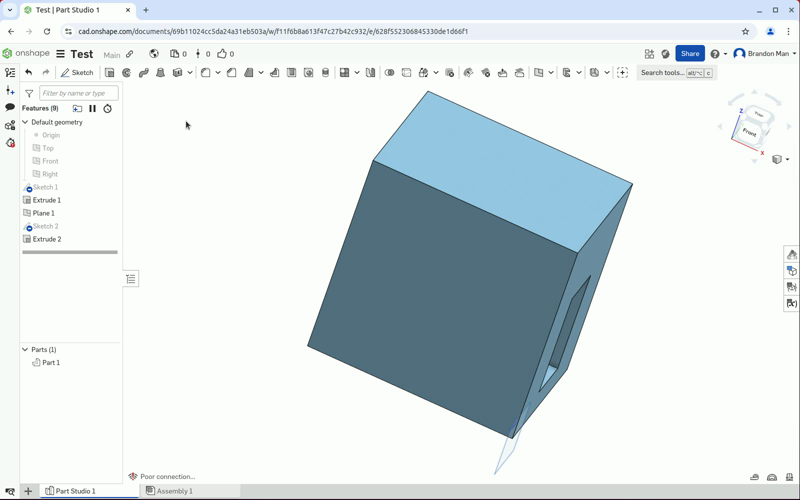
key(left, 2)
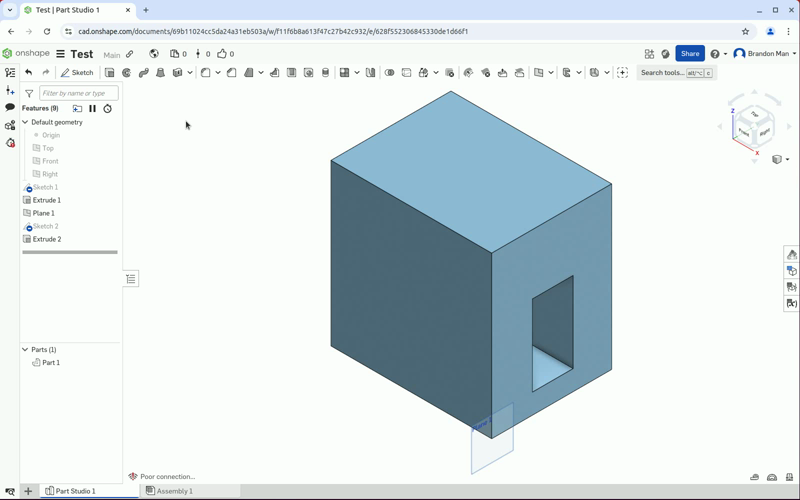
mouse_move(73, 189)
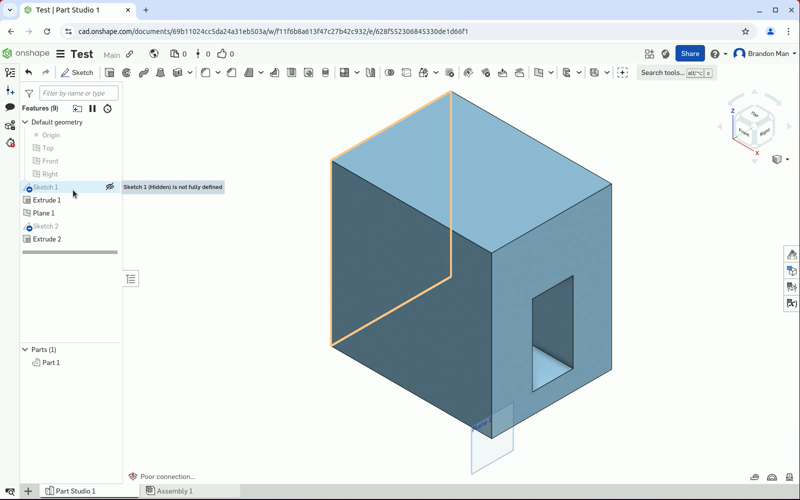
click(73, 189)